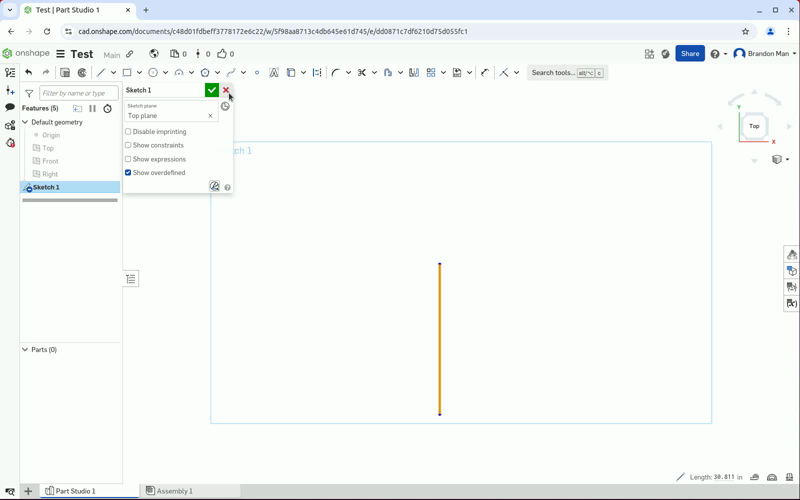
key(shift+h)
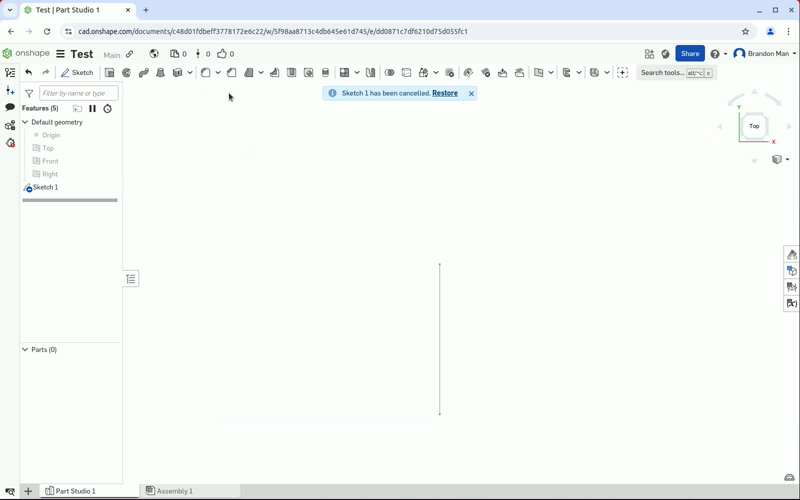
key(shift+s)
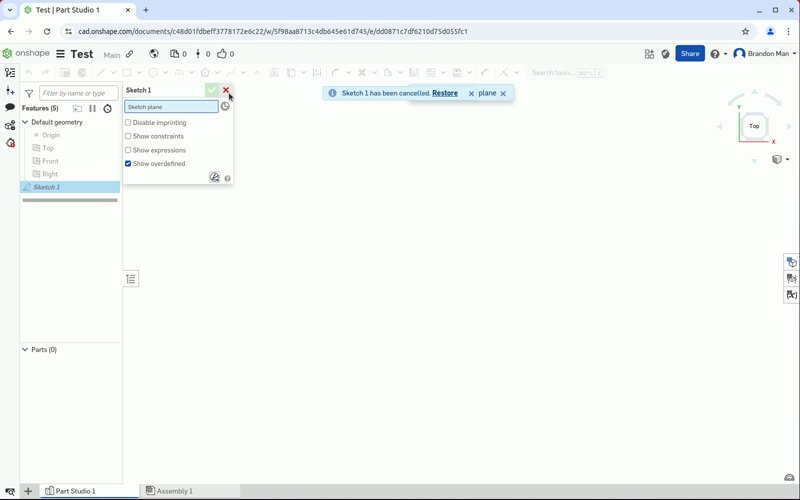
mouse_move(73, 150)
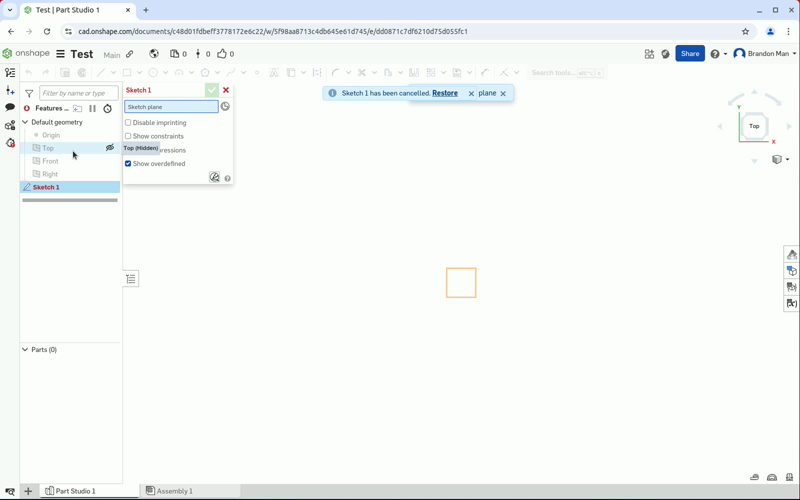
click(73, 150)
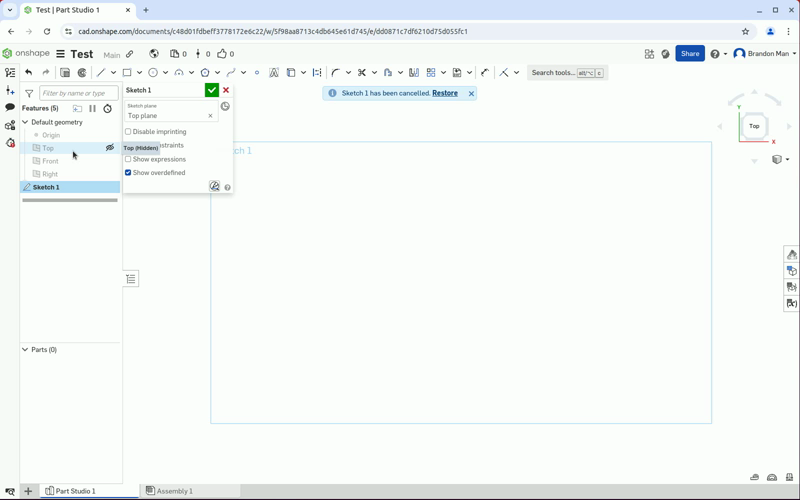
mouse_move(73, 352)
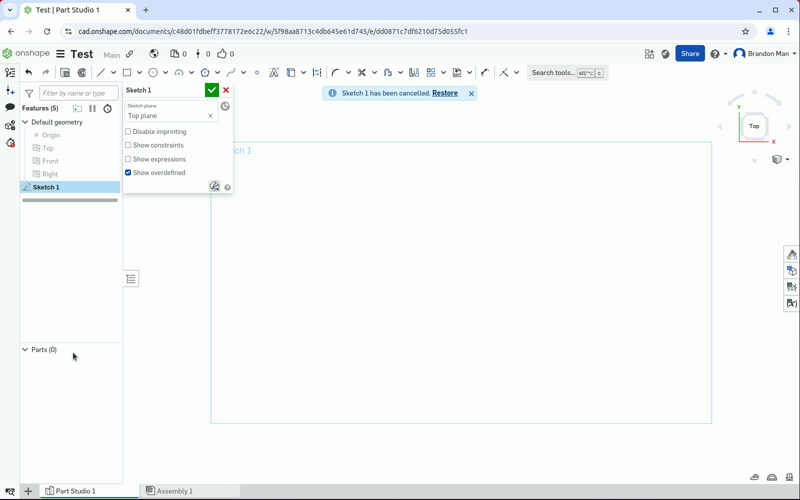
key(y)
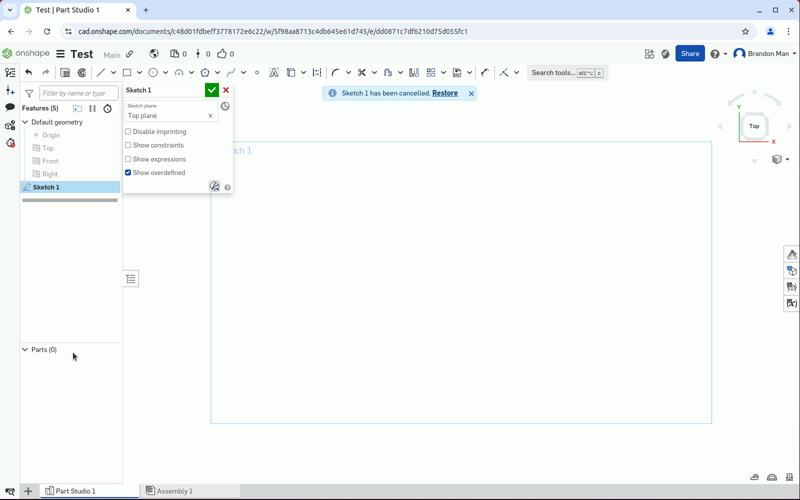
key(c)
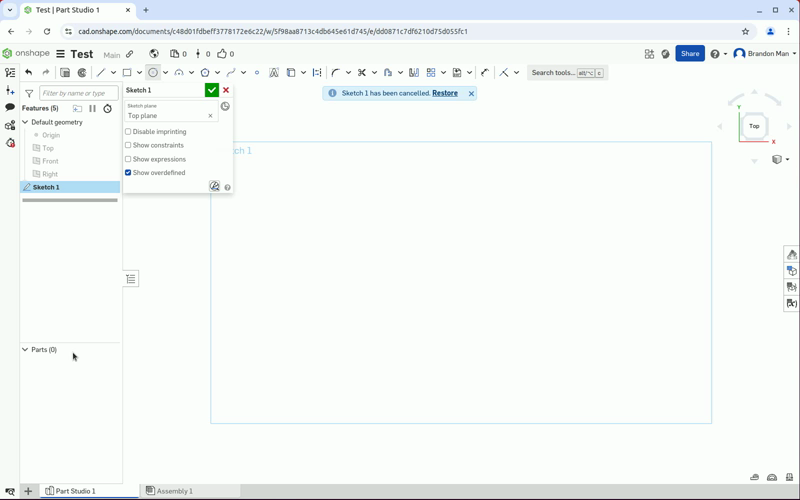
key_down(shift)
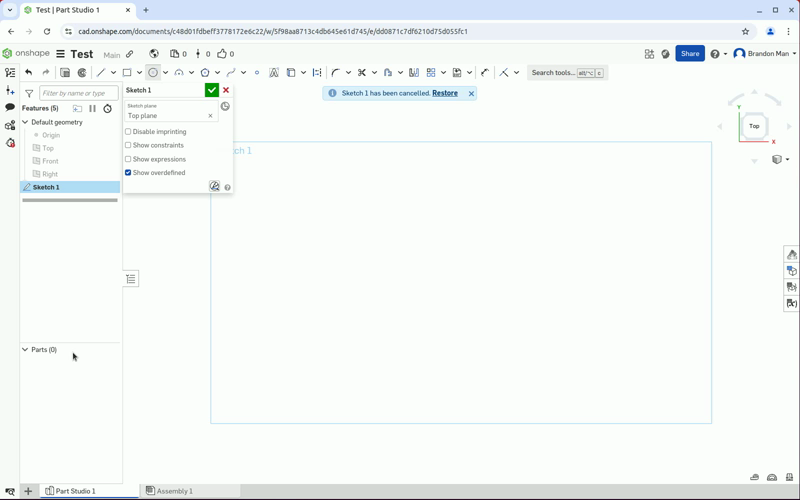
mouse_move(461, 282)
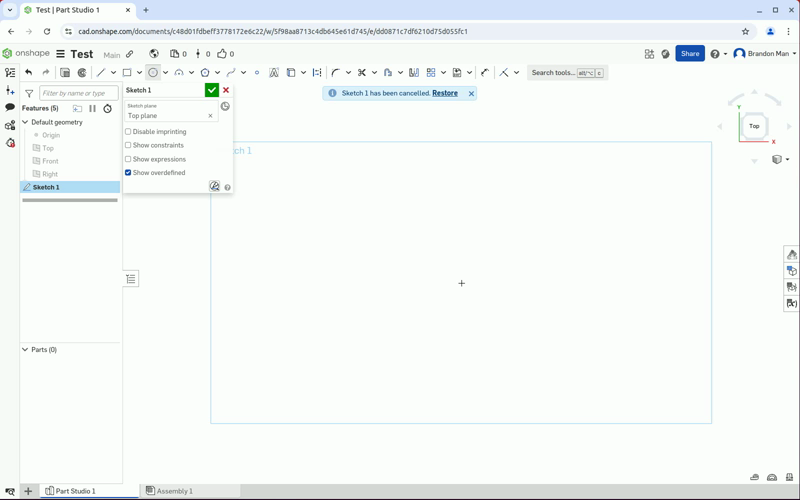
click(461, 282)
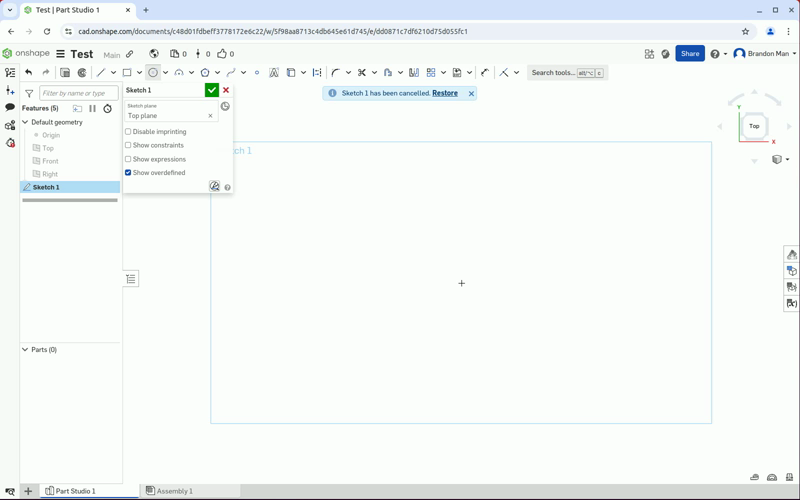
key_up(shift)
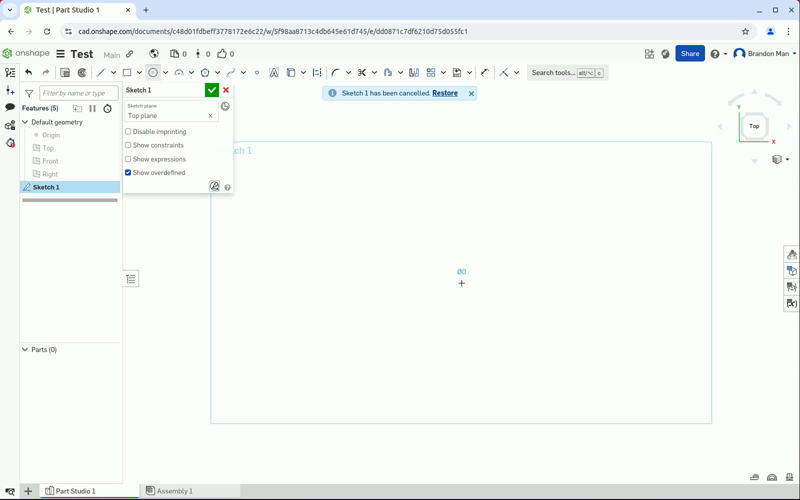
mouse_move(473, 282)
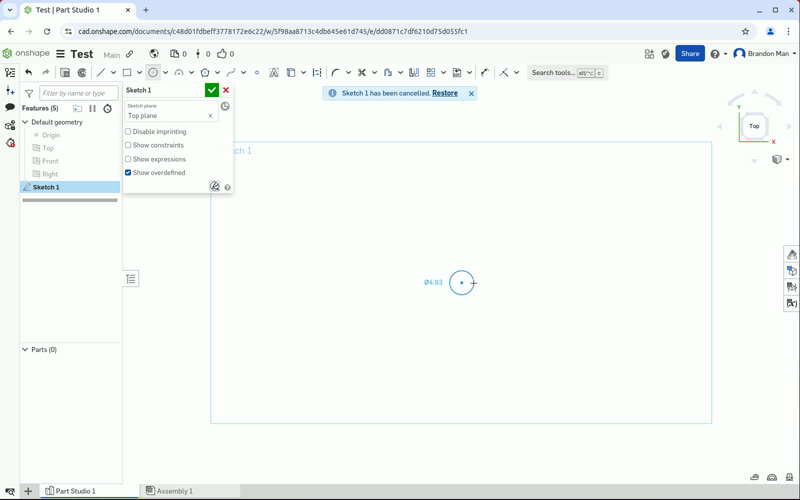
click(473, 282)
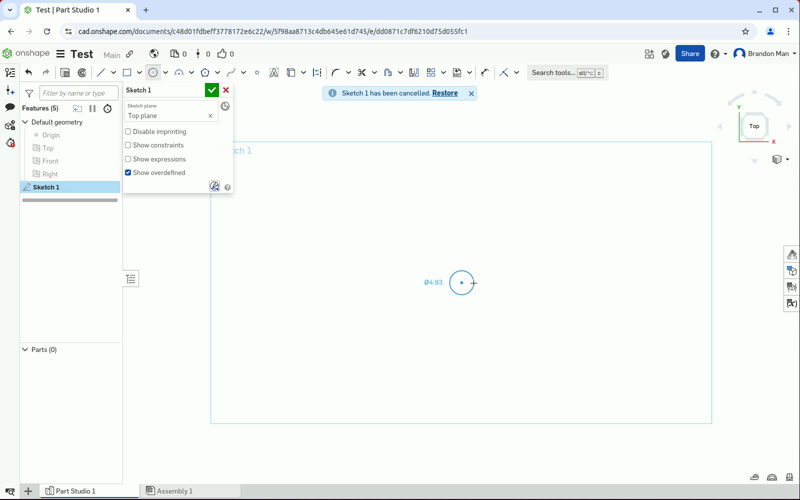
key(esc)
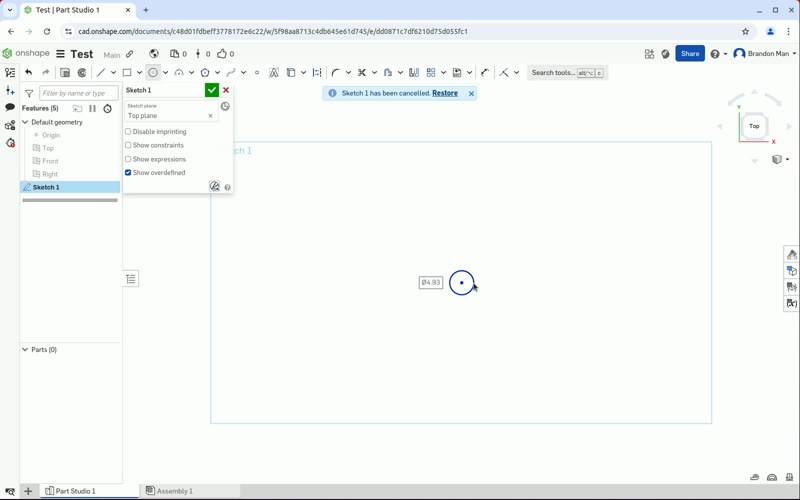
mouse_move(471, 278)
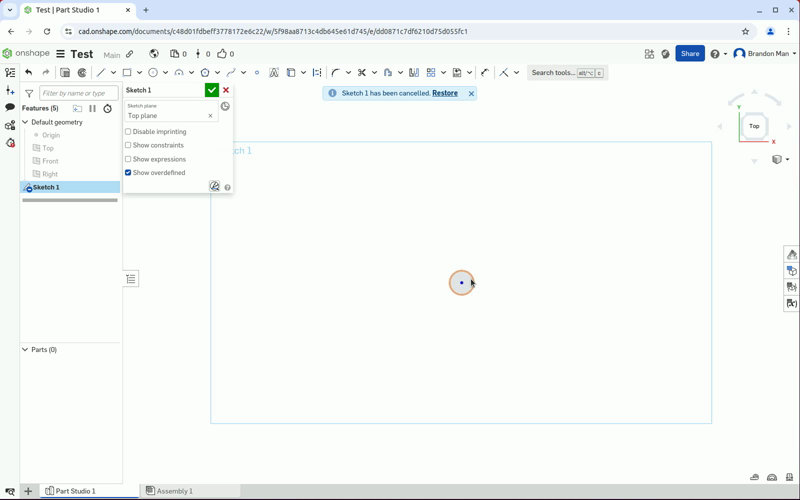
scroll(6)
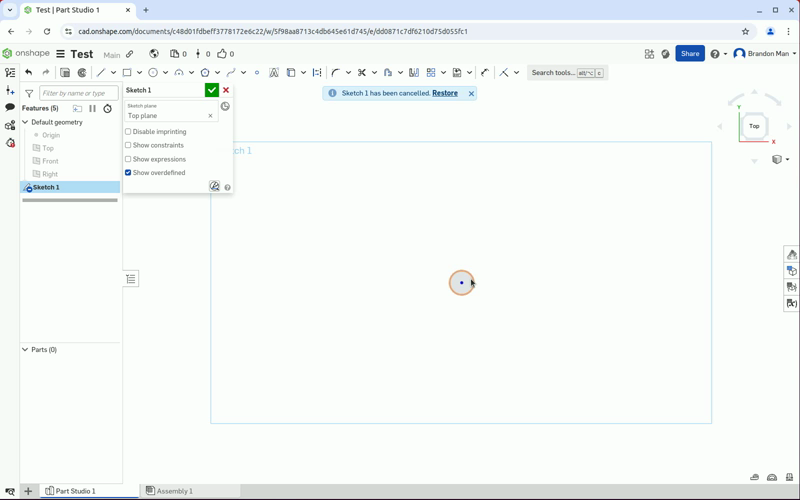
scroll(6)
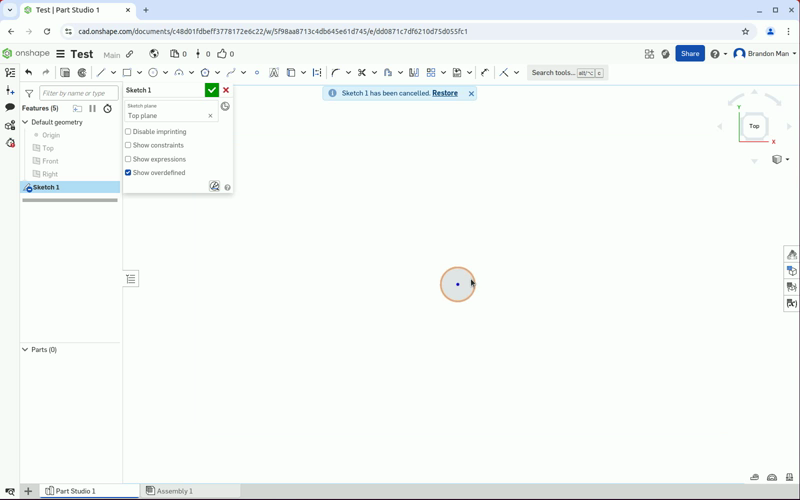
scroll(6)
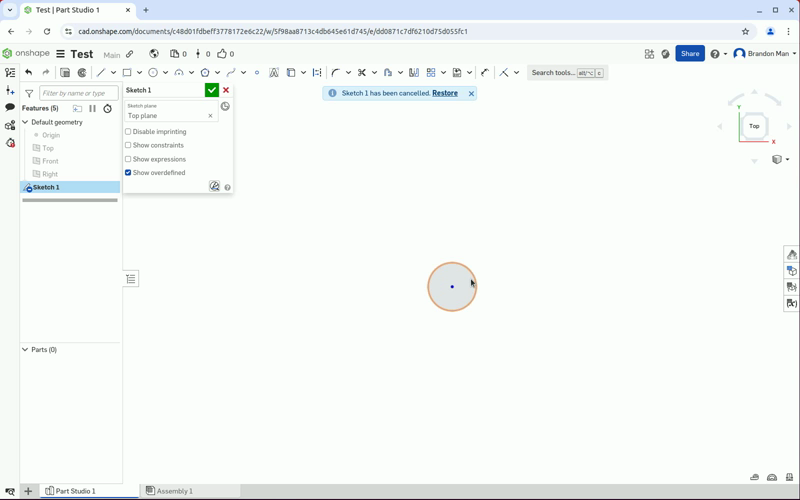
scroll(6)
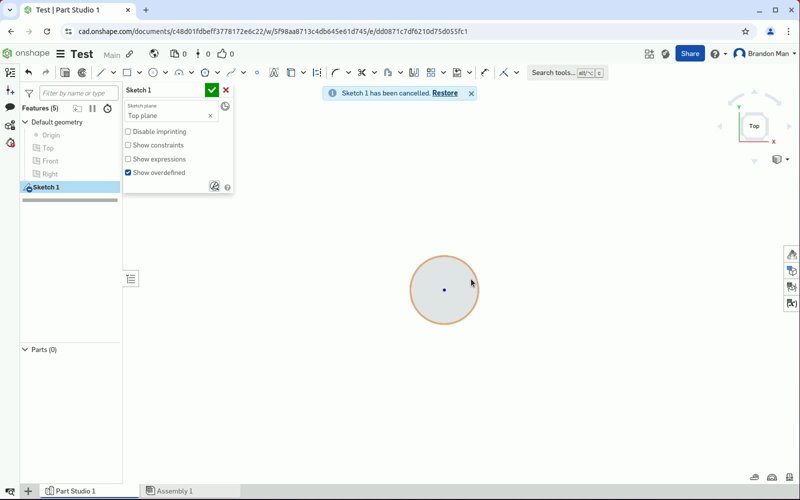
scroll(6)
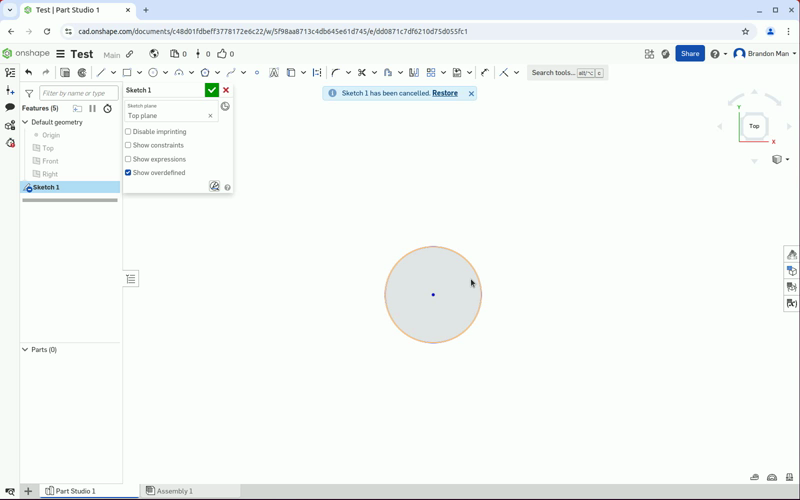
scroll(6)
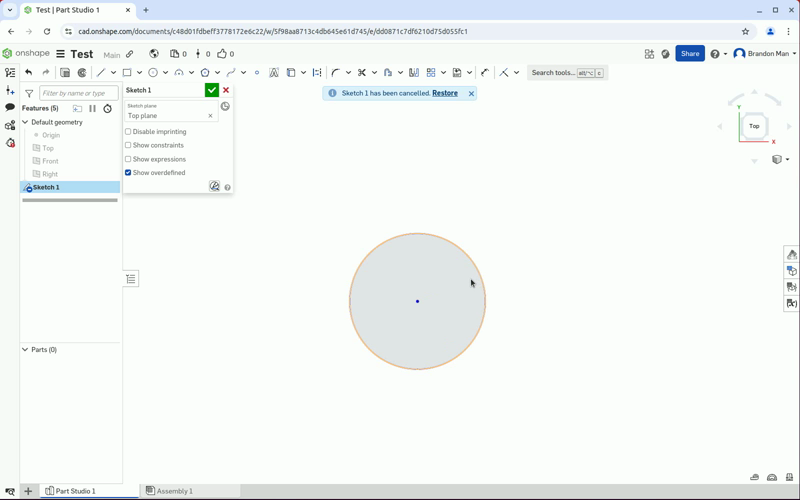
scroll(6)
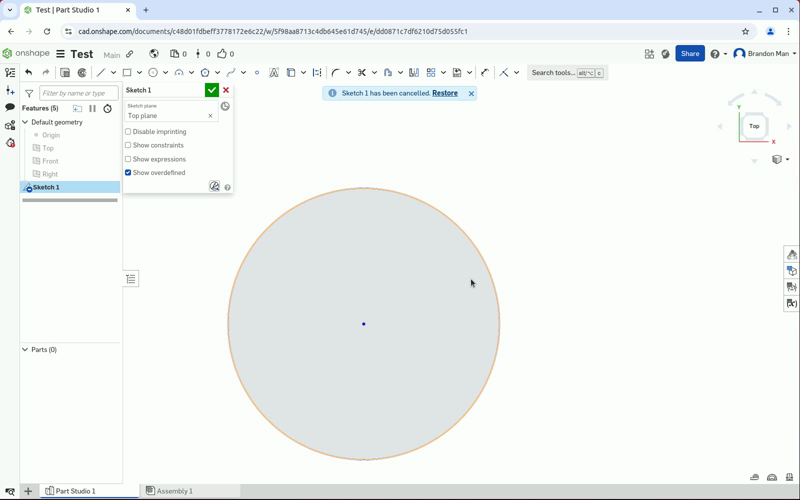
click(471, 278)
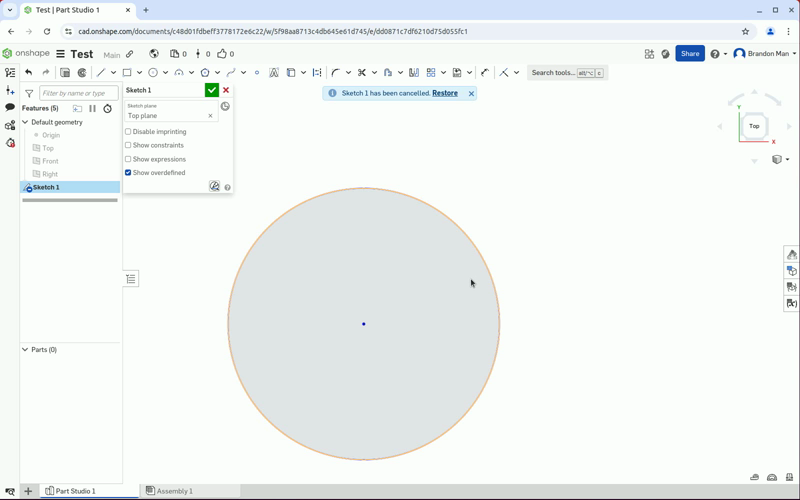
scroll(-6)
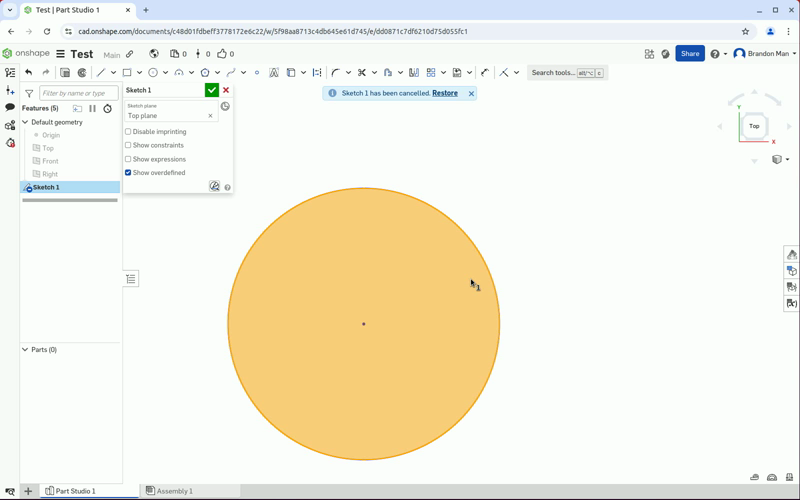
scroll(-6)
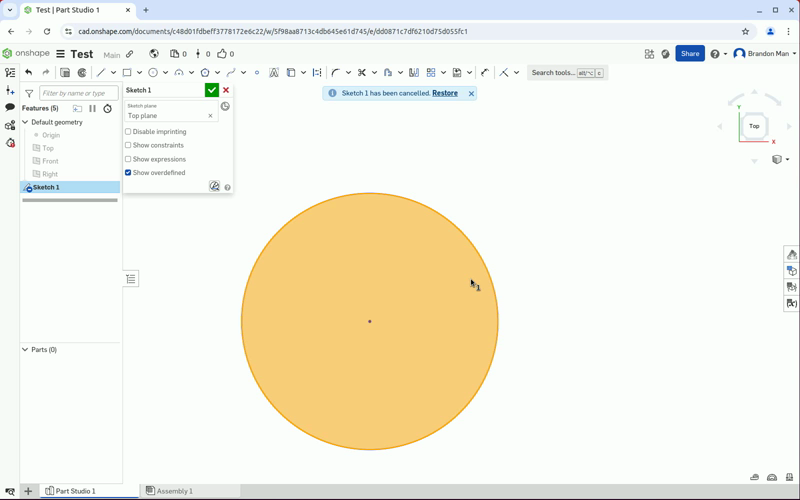
scroll(-6)
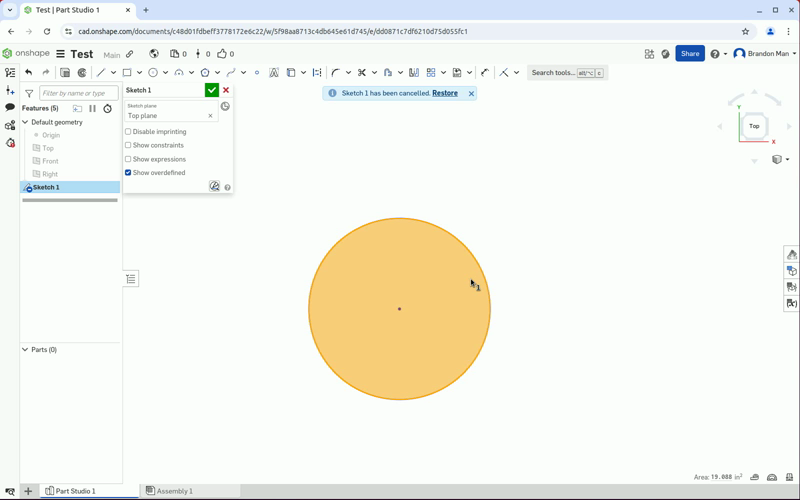
scroll(-6)
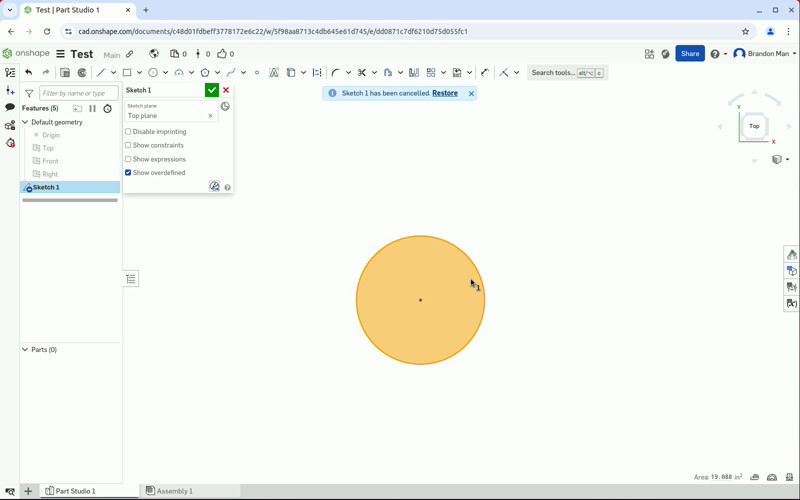
scroll(-6)
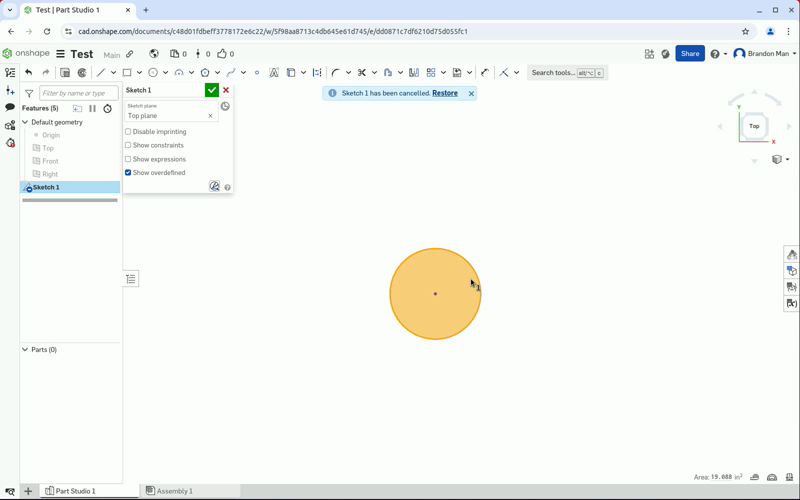
scroll(-6)
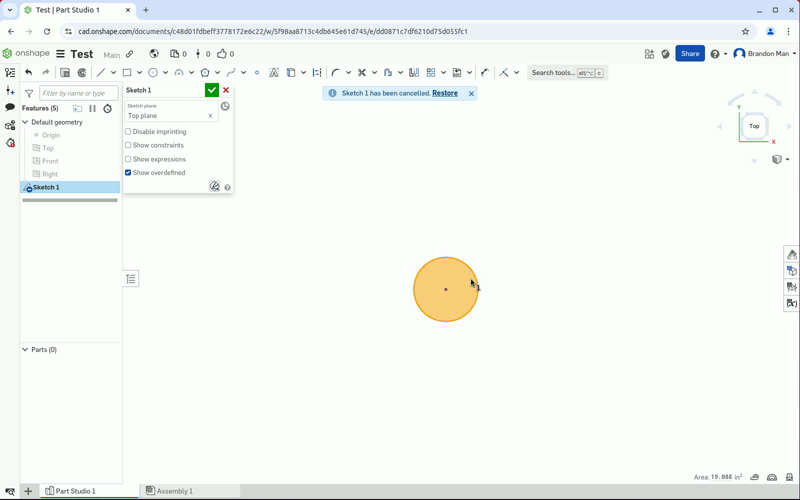
scroll(-6)
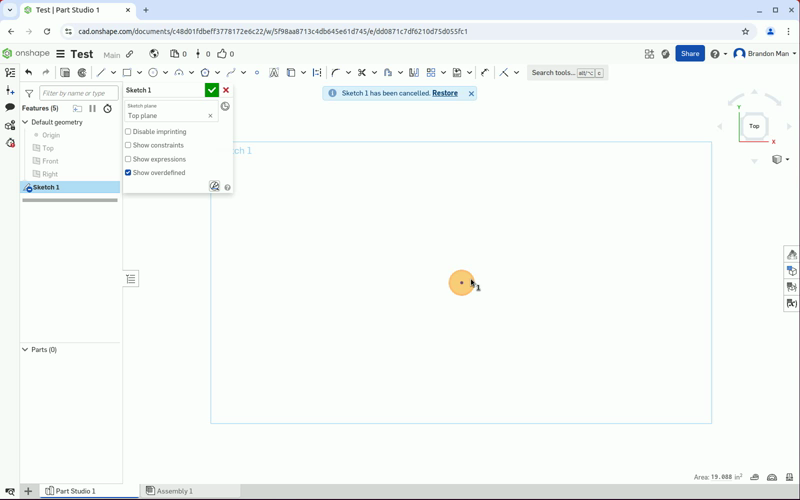
mouse_move(73, 352)
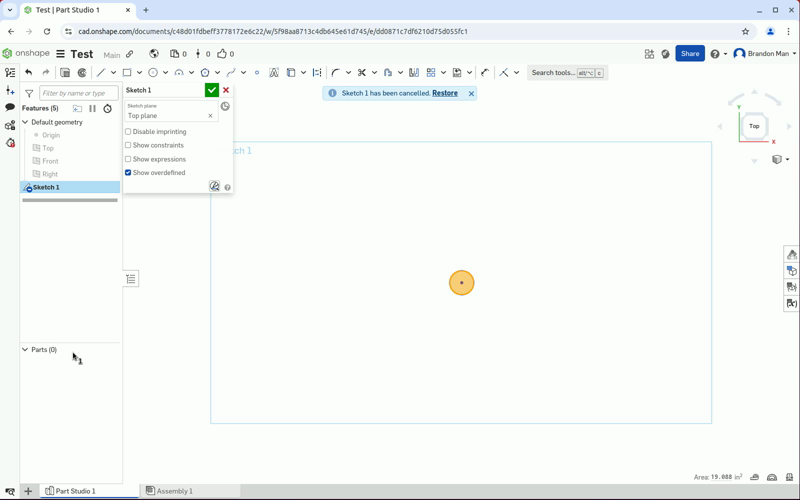
key(shift+y)
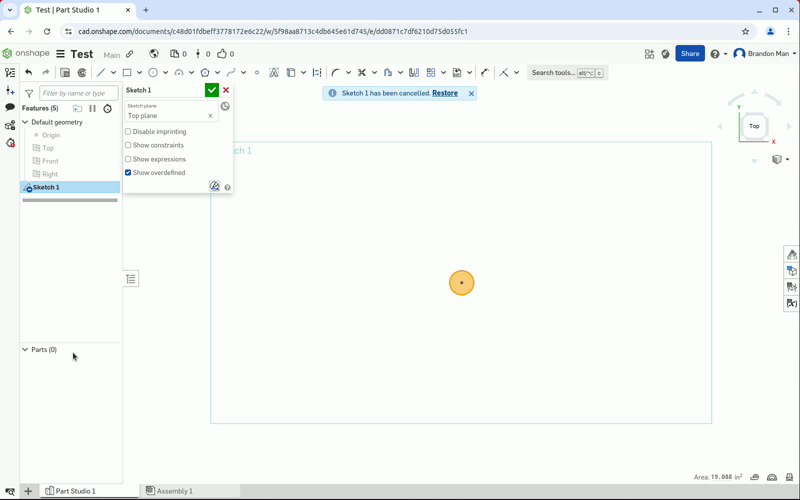
key(shift+e)
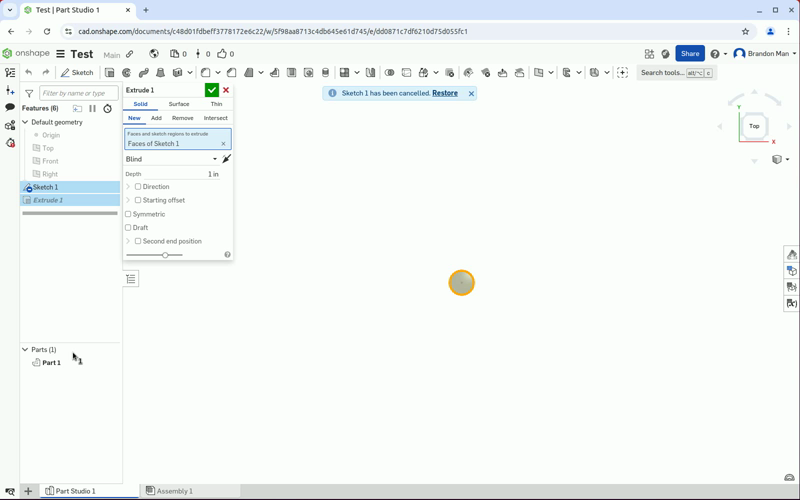
mouse_move(143, 106)
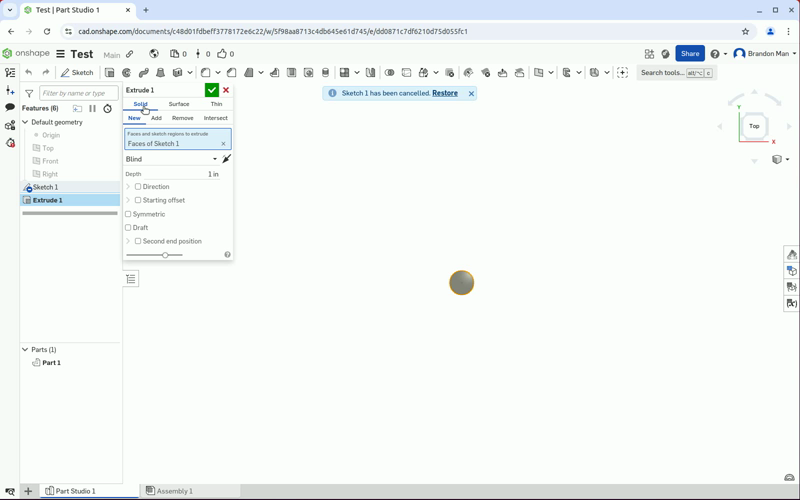
click(143, 106)
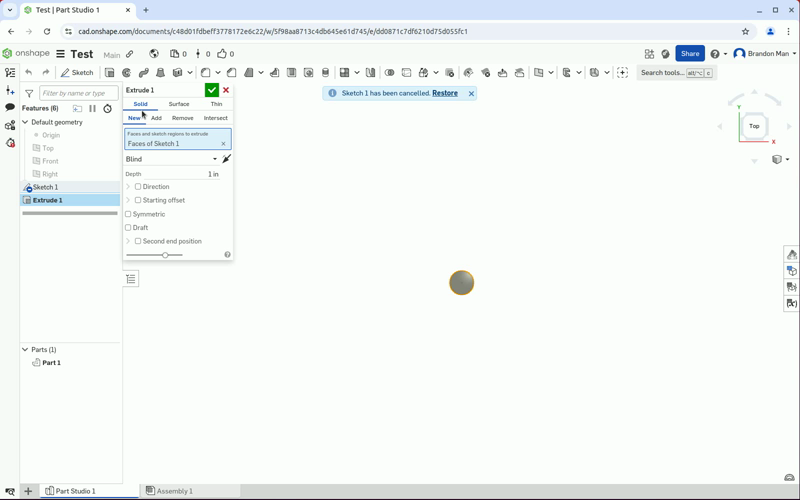
mouse_move(137, 120)
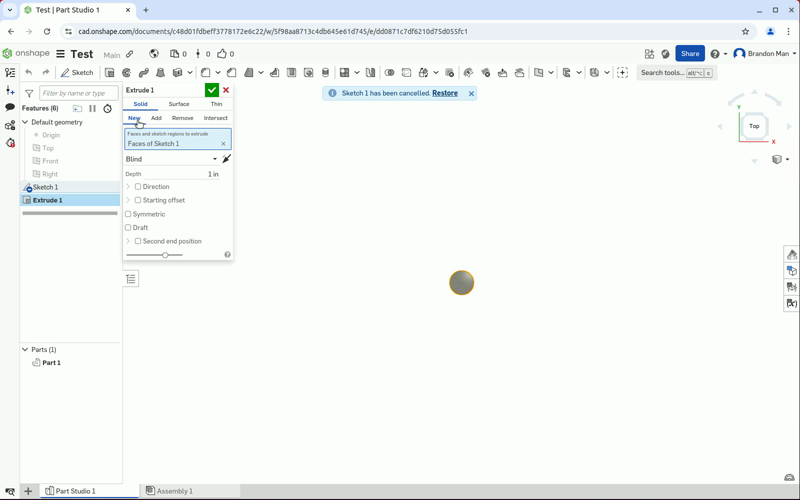
click(137, 120)
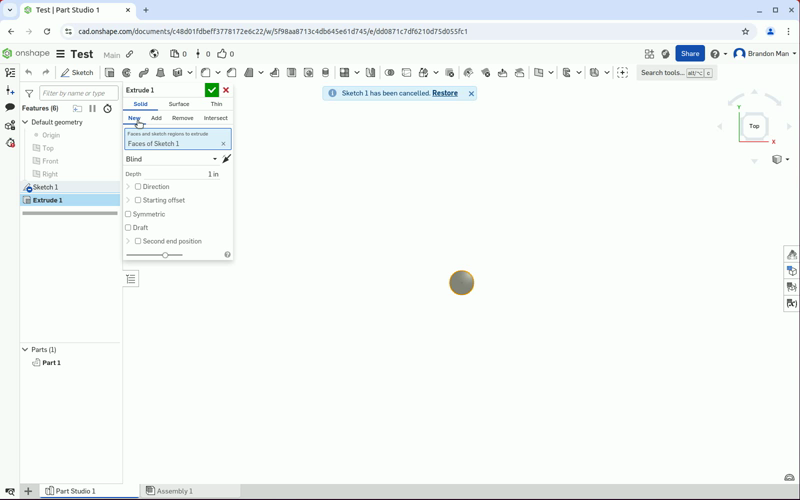
key(tab, 4)
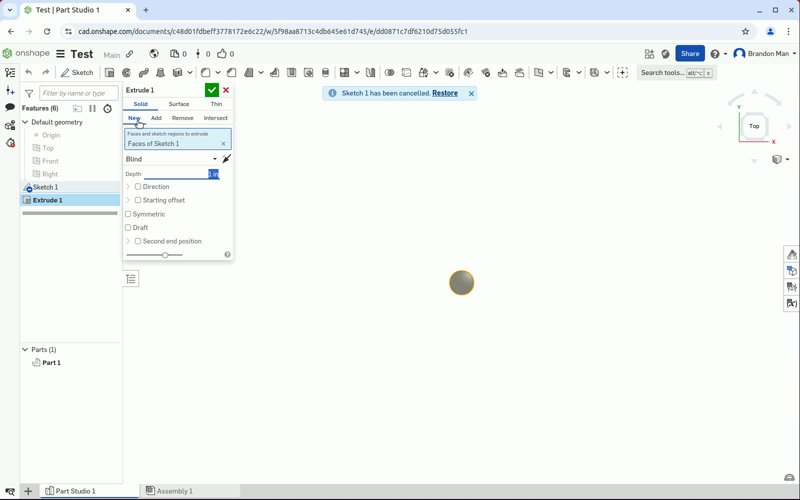
text(23.108)
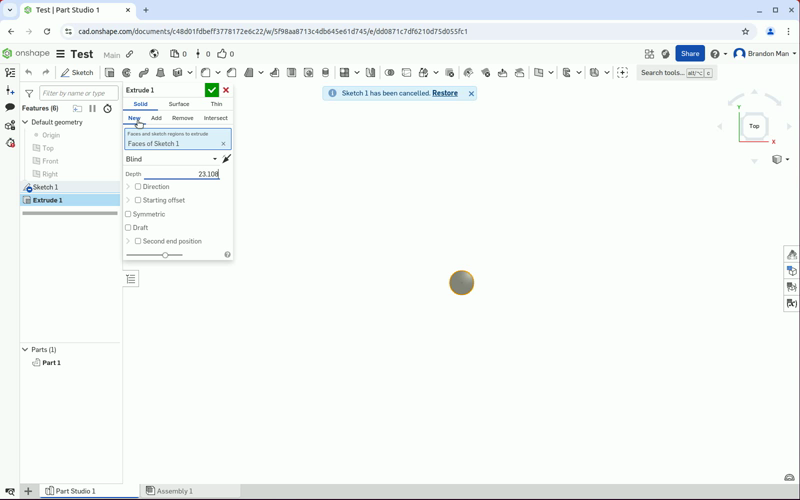
key(enter)
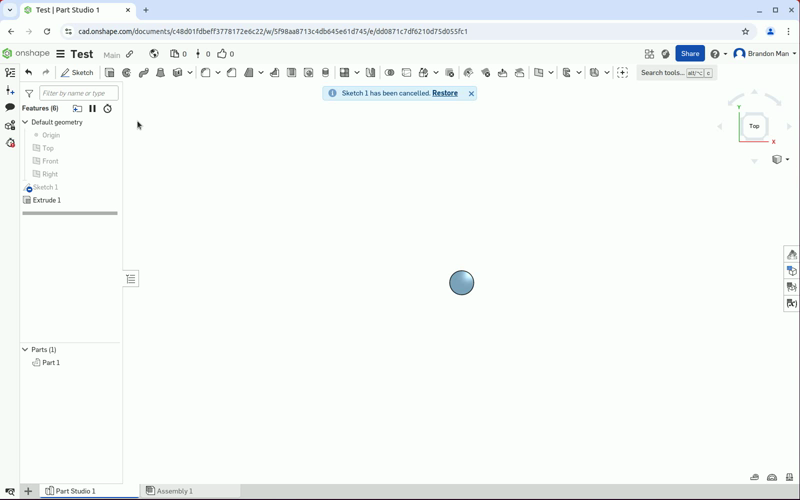
key(shift+h)
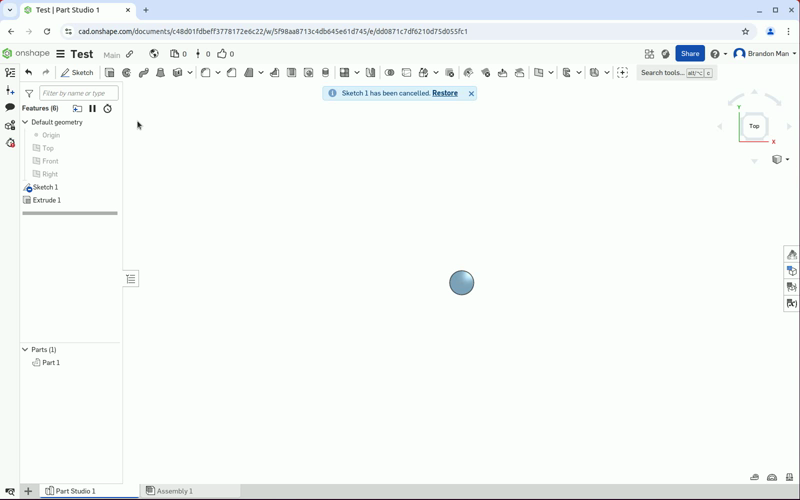
key(shift+h)
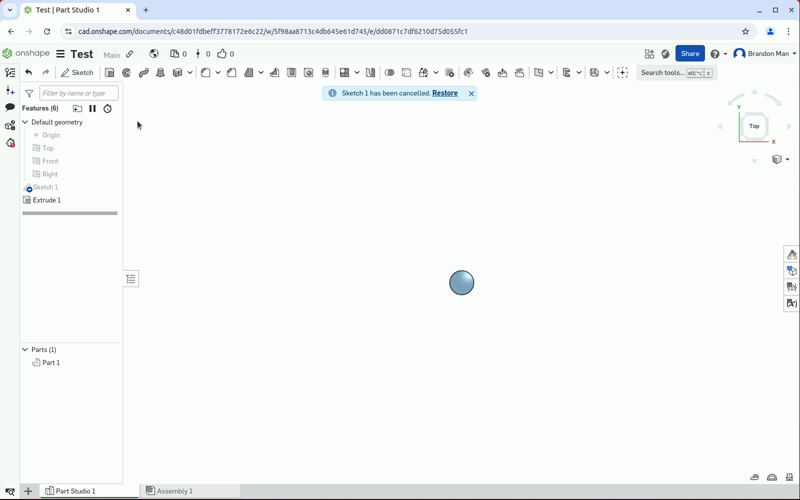
mouse_move(73, 189)
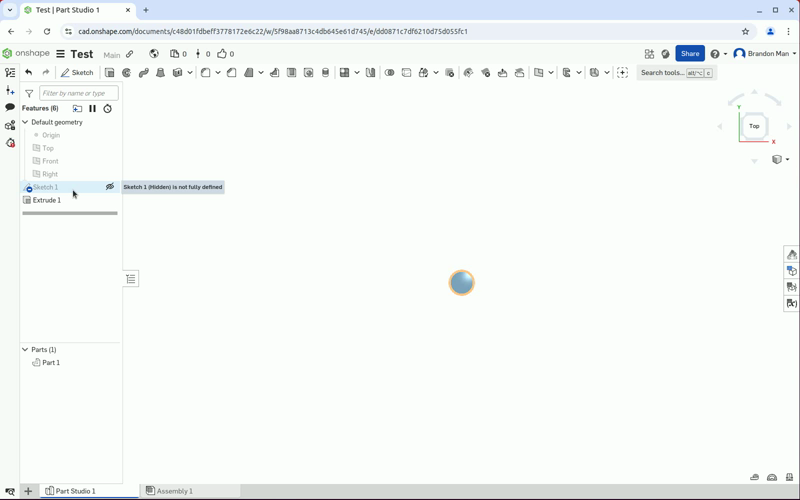
click(73, 189)
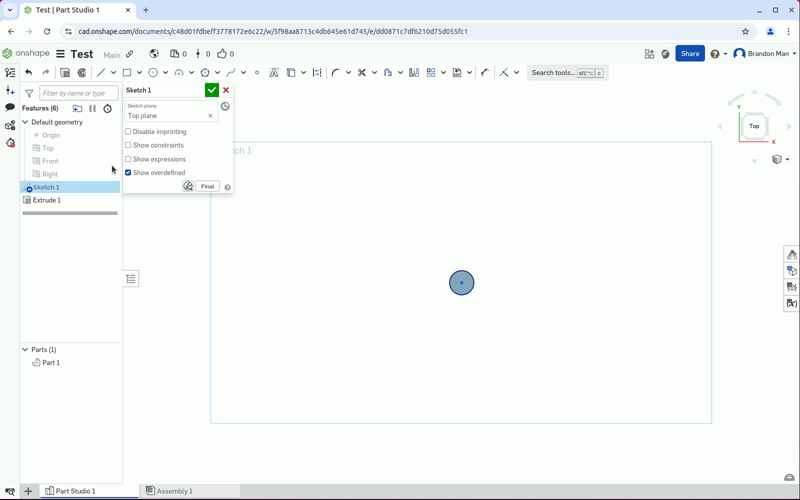
mouse_move(229, 92)
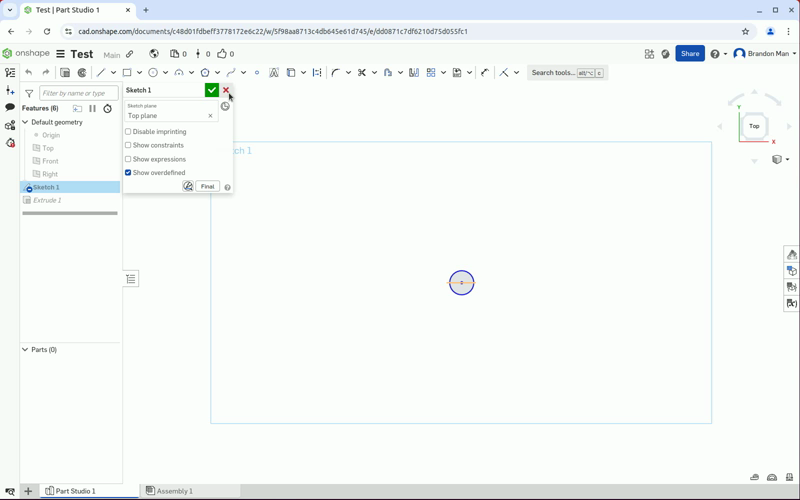
click(229, 92)
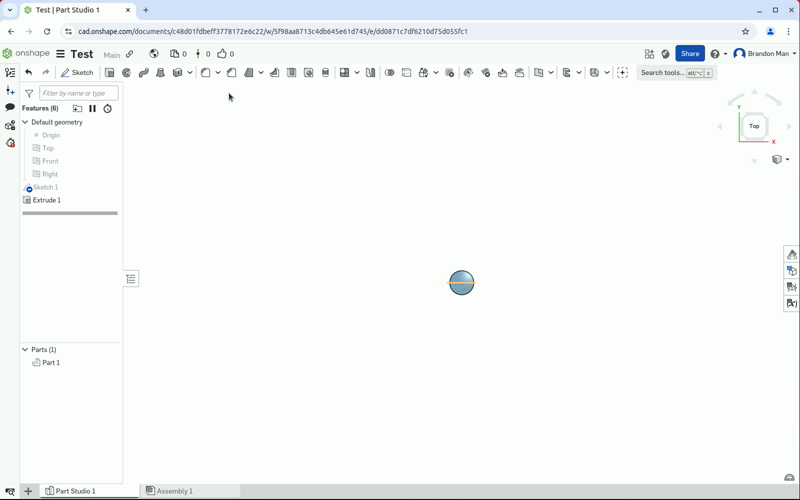
mouse_move(541, 75)
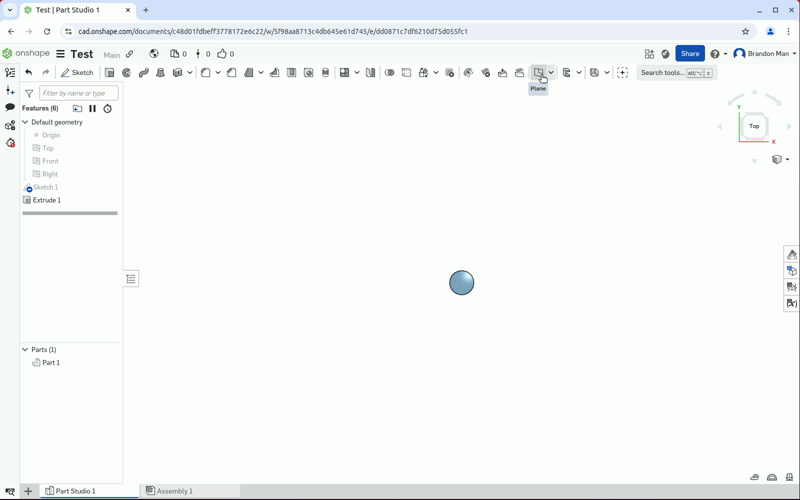
click(541, 75)
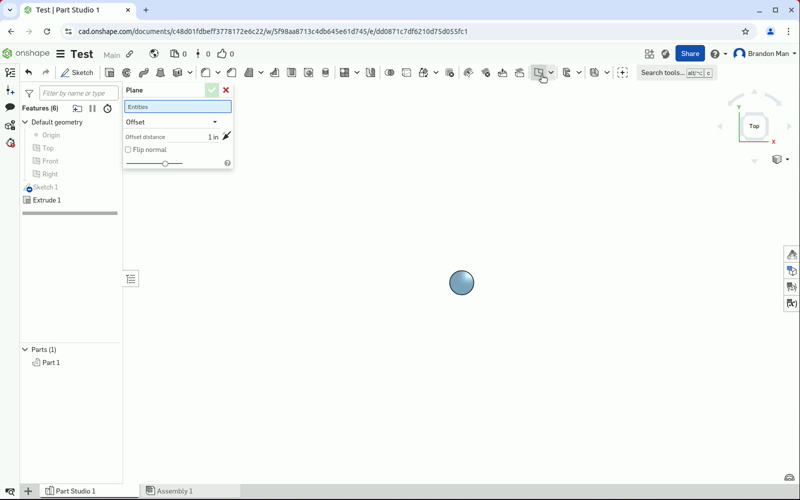
mouse_move(73, 150)
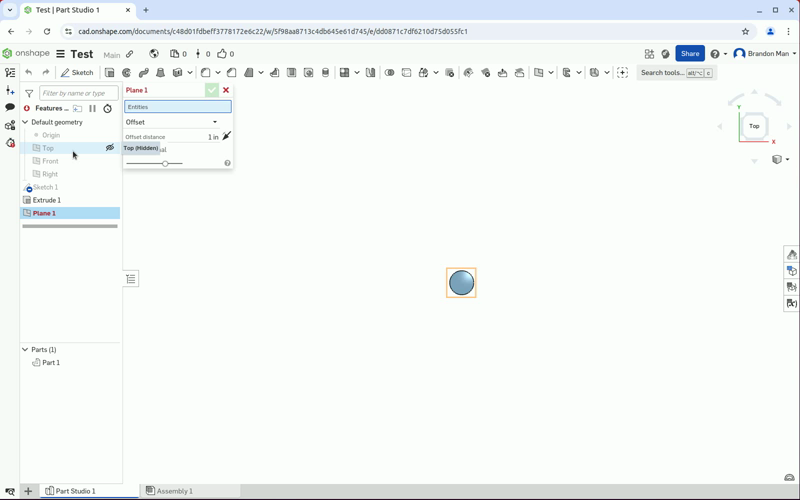
click(73, 150)
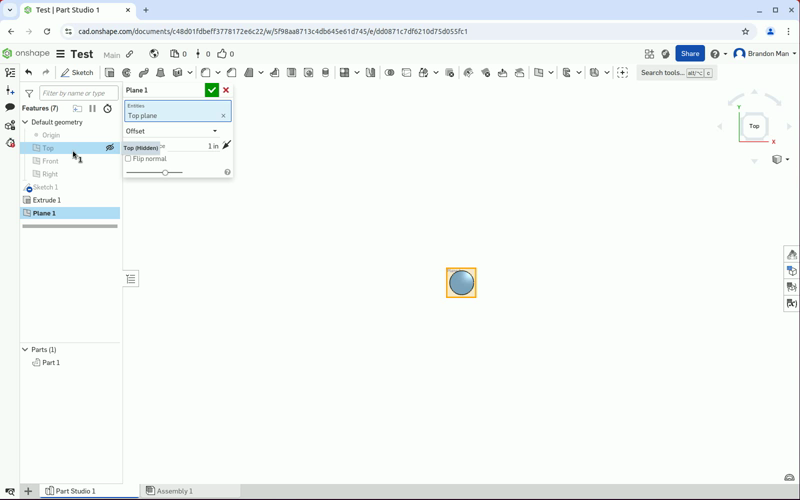
key(tab, 2)
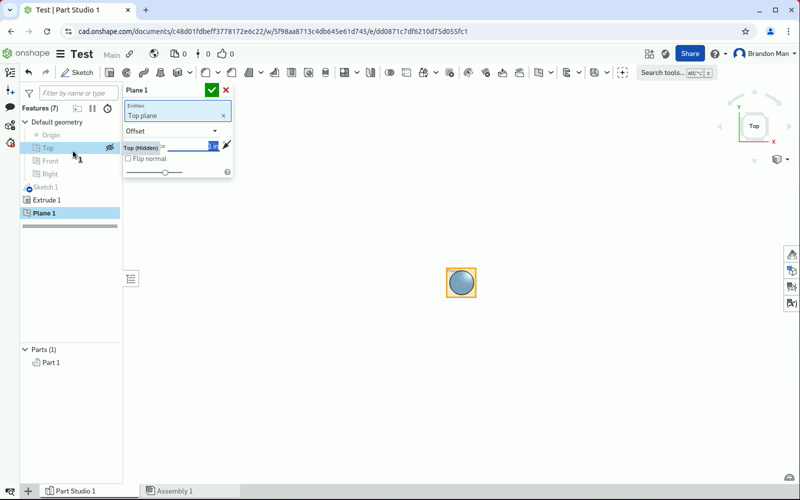
text(23.108)
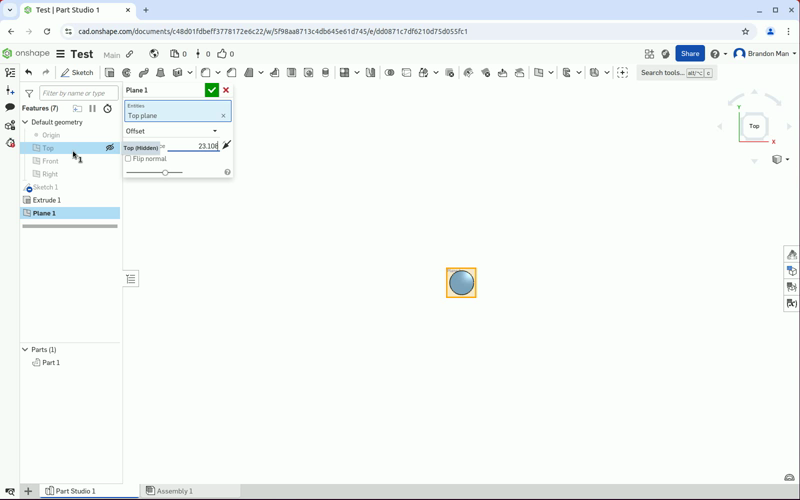
key(enter, 2)
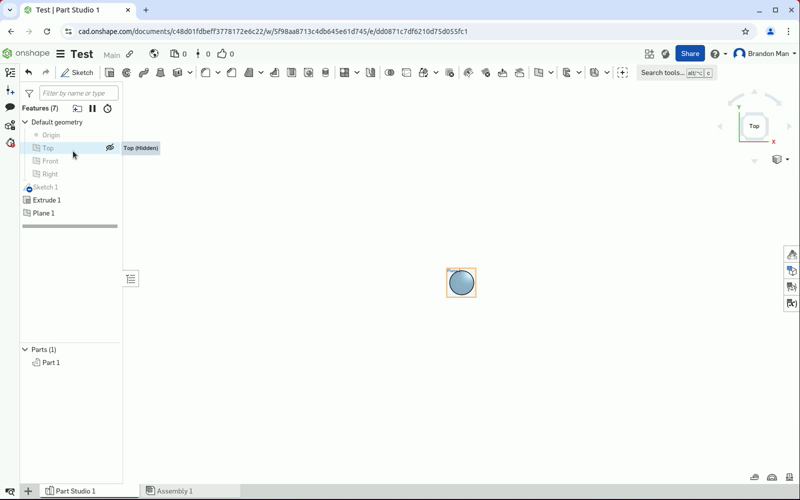
key(shift+s)
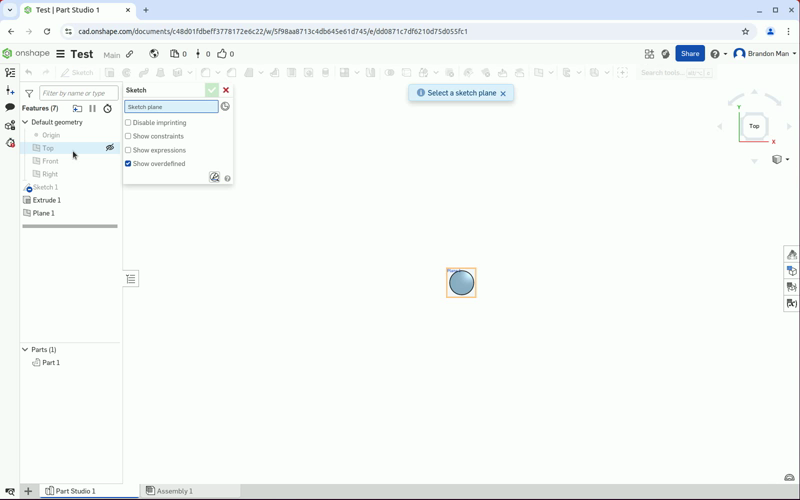
mouse_move(73, 215)
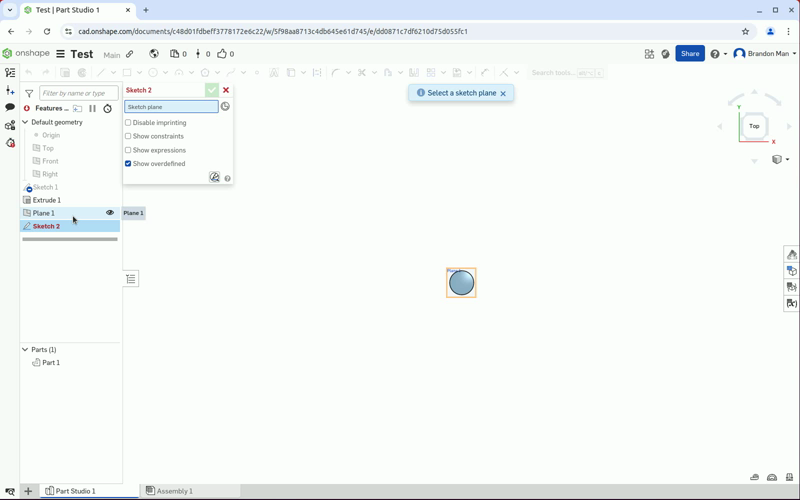
click(73, 215)
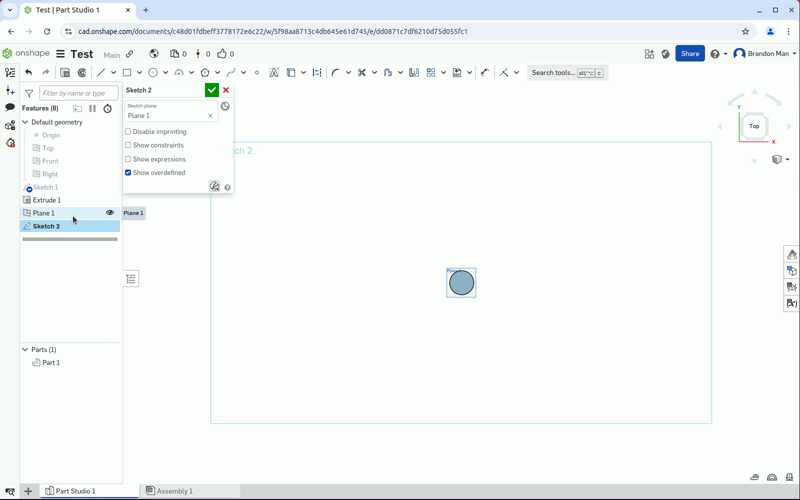
mouse_move(73, 352)
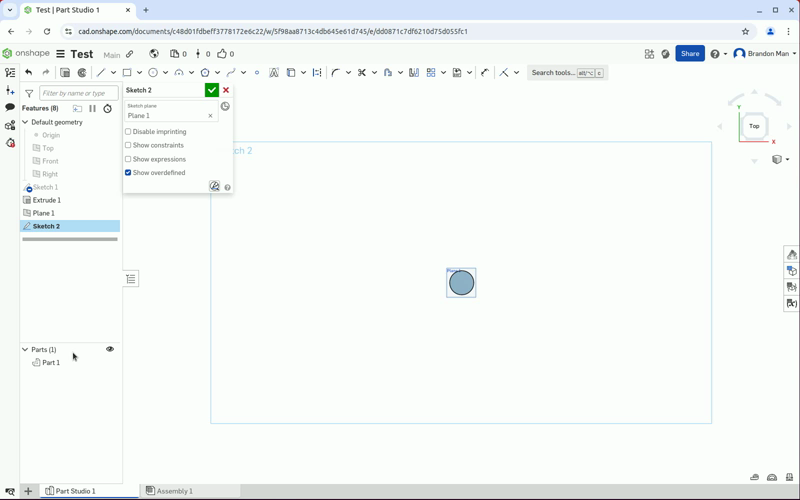
key(y)
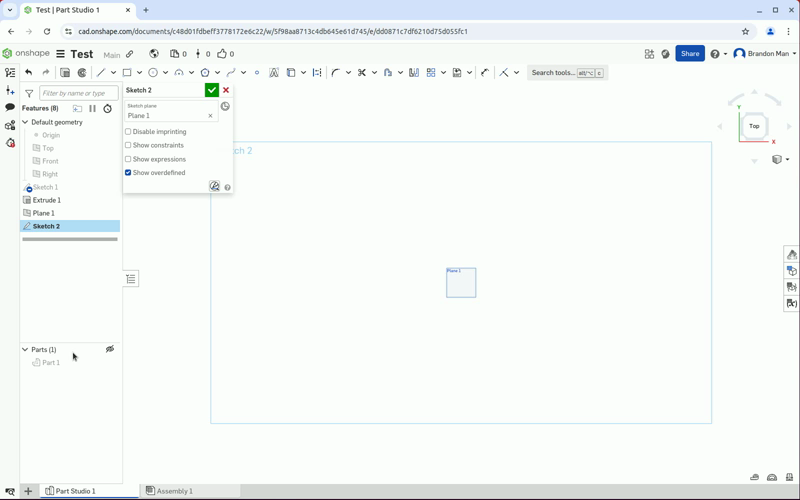
key(c)
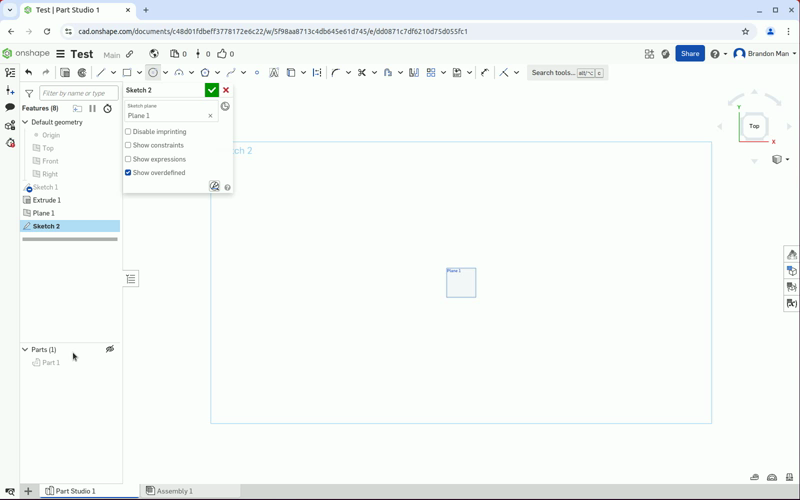
key_down(shift)
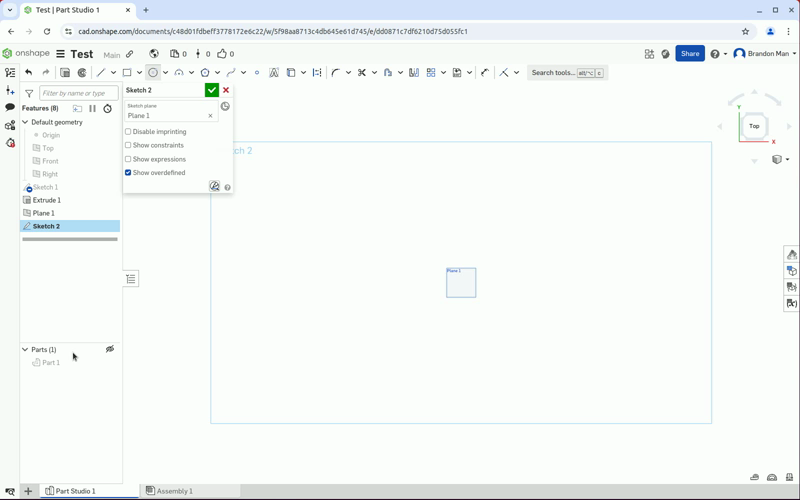
mouse_move(461, 282)
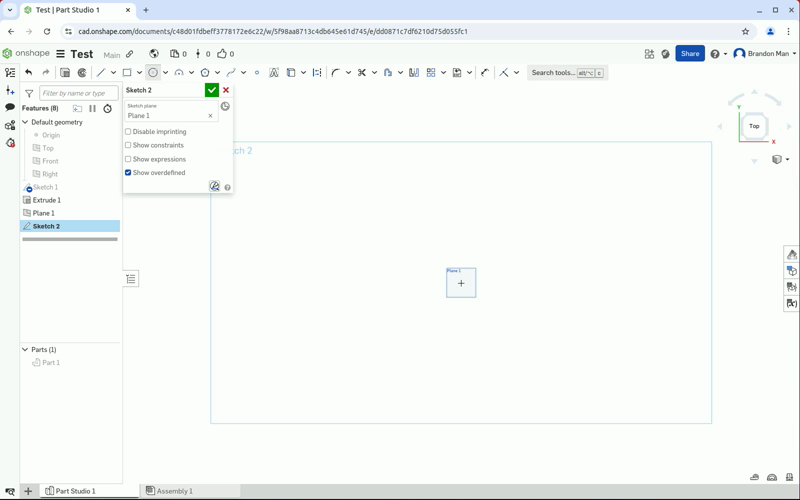
click(461, 282)
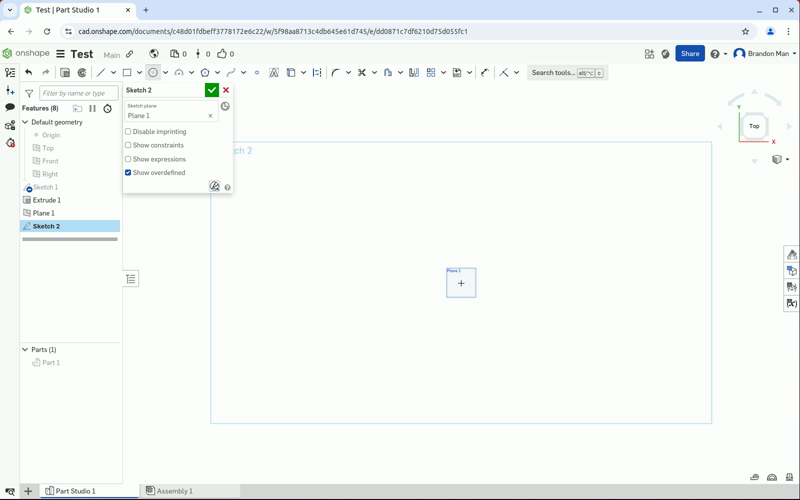
key_up(shift)
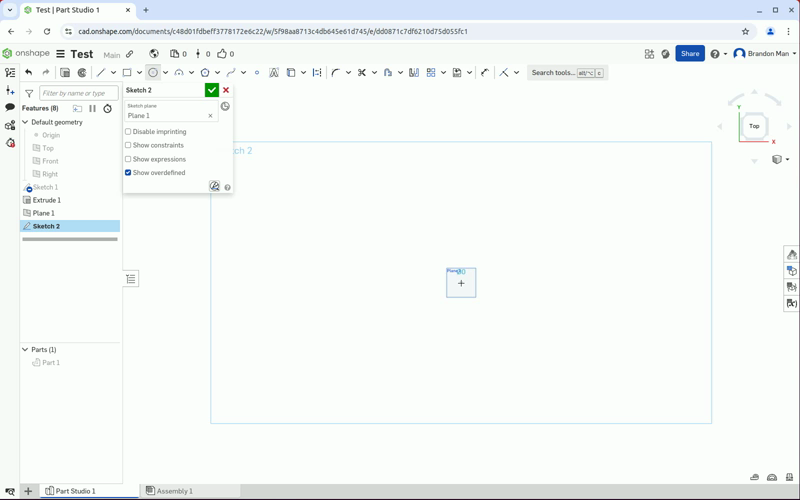
mouse_move(471, 282)
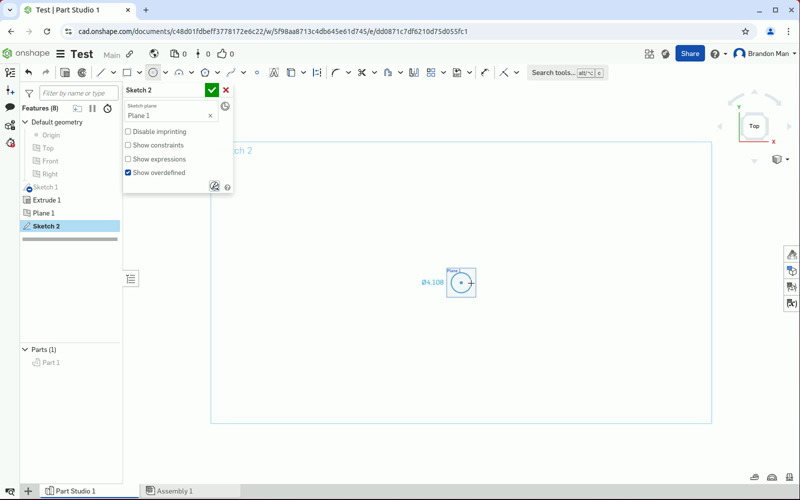
click(471, 282)
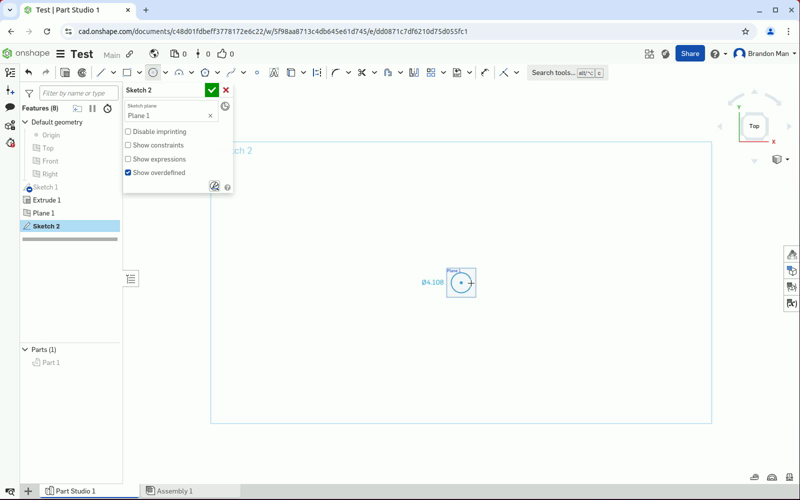
key(esc)
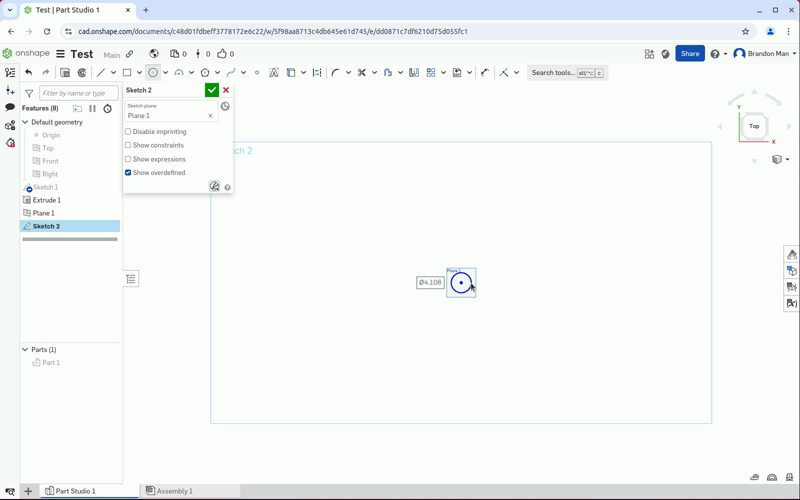
mouse_move(457, 280)
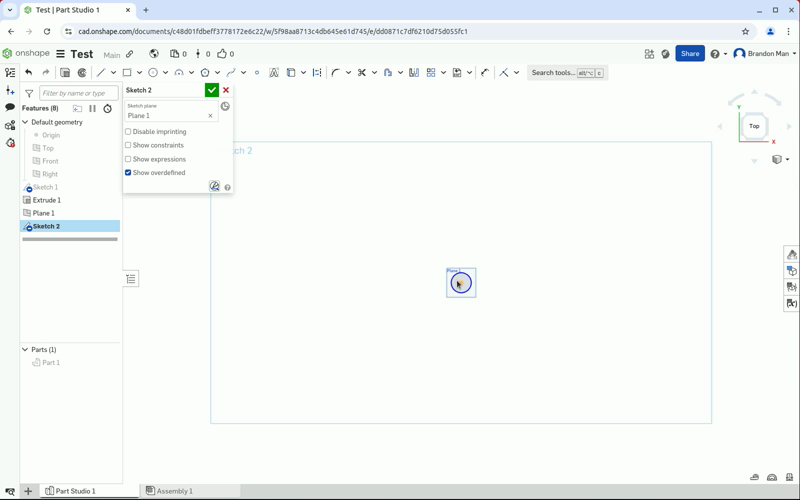
scroll(6)
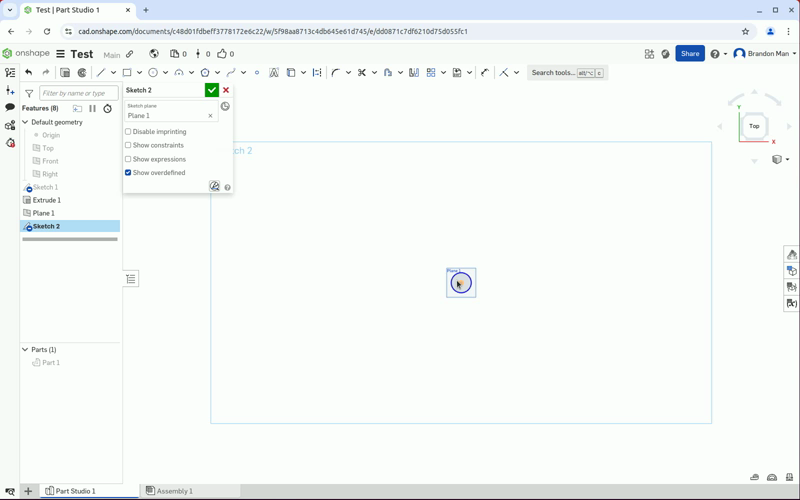
scroll(6)
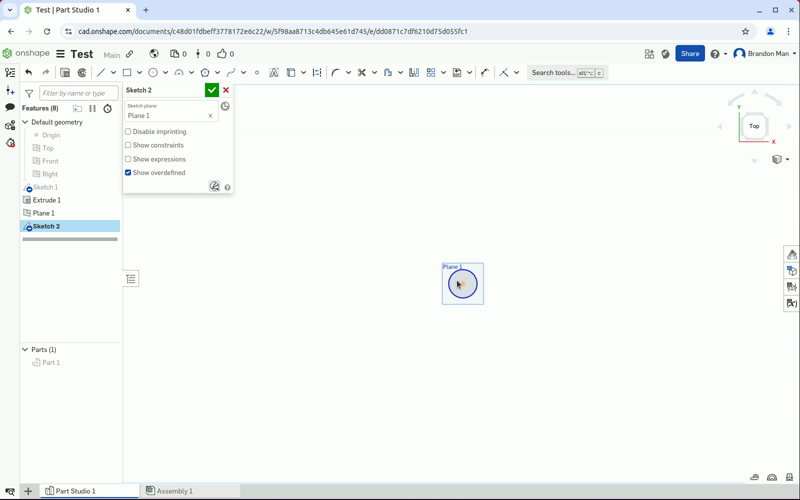
scroll(6)
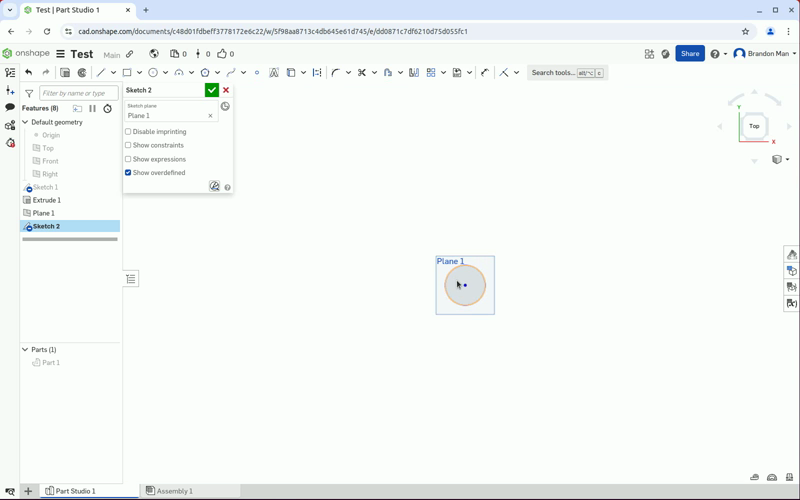
scroll(6)
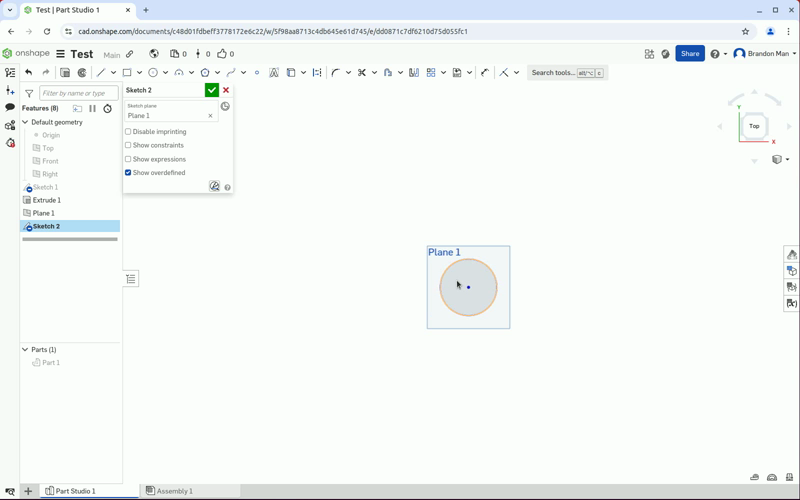
scroll(6)
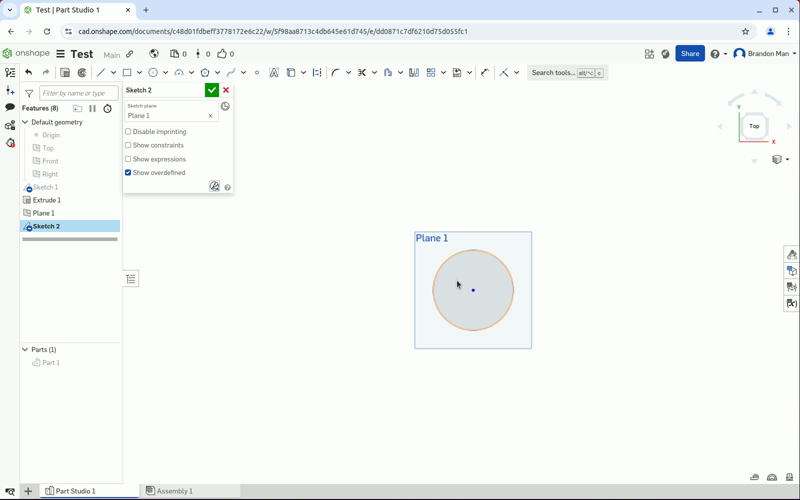
scroll(6)
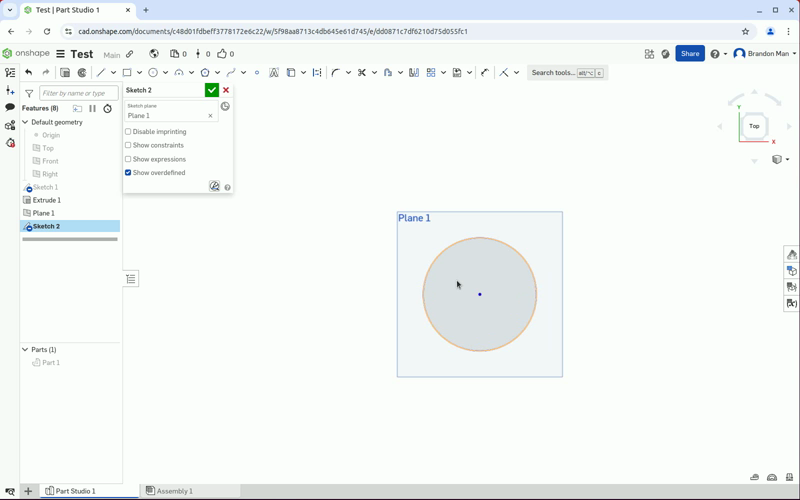
scroll(6)
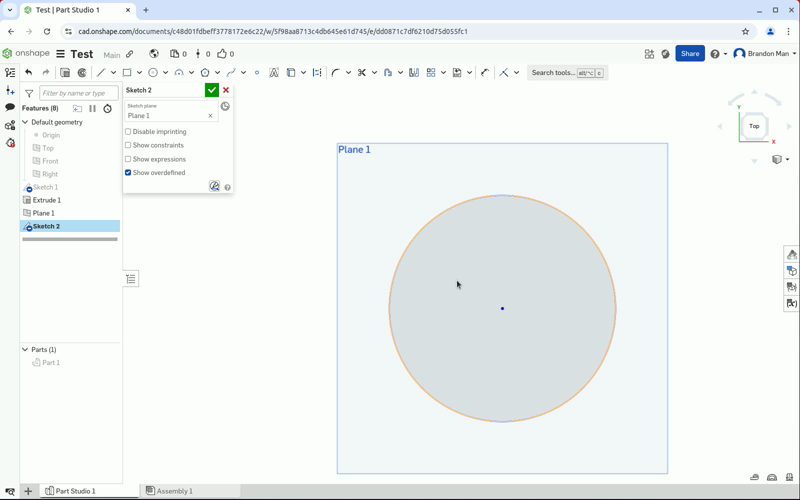
click(457, 280)
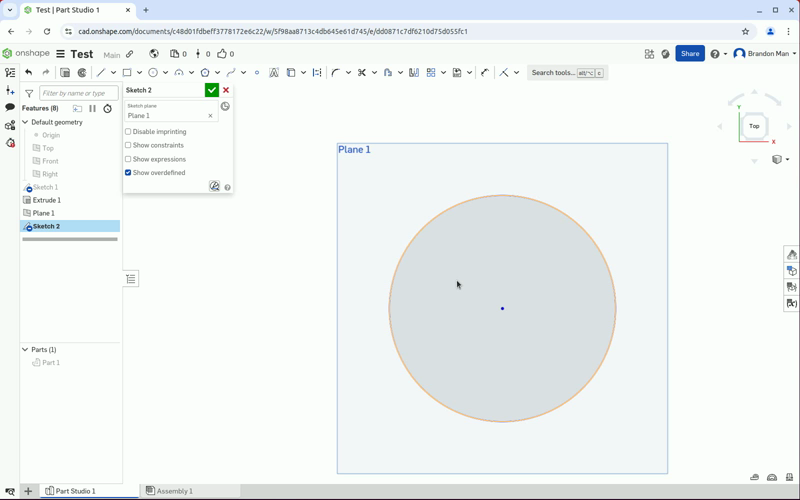
scroll(-6)
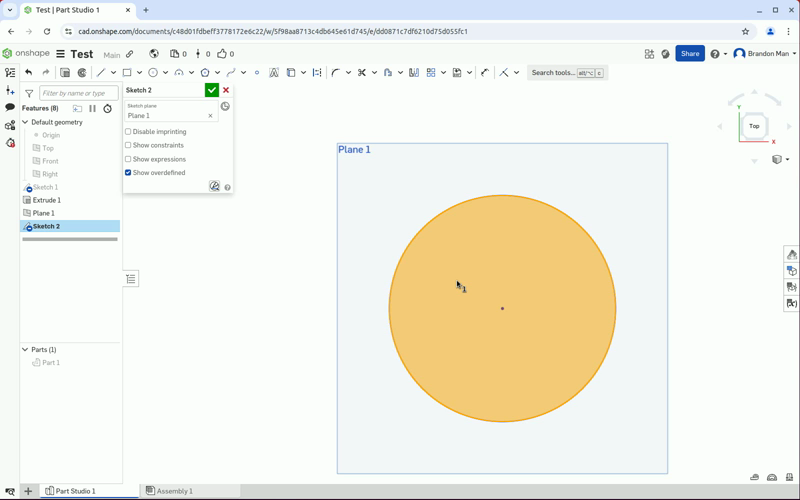
scroll(-6)
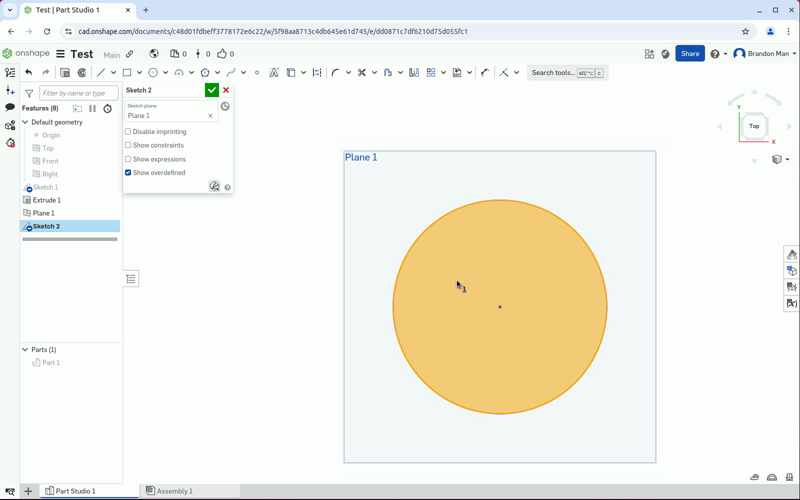
scroll(-6)
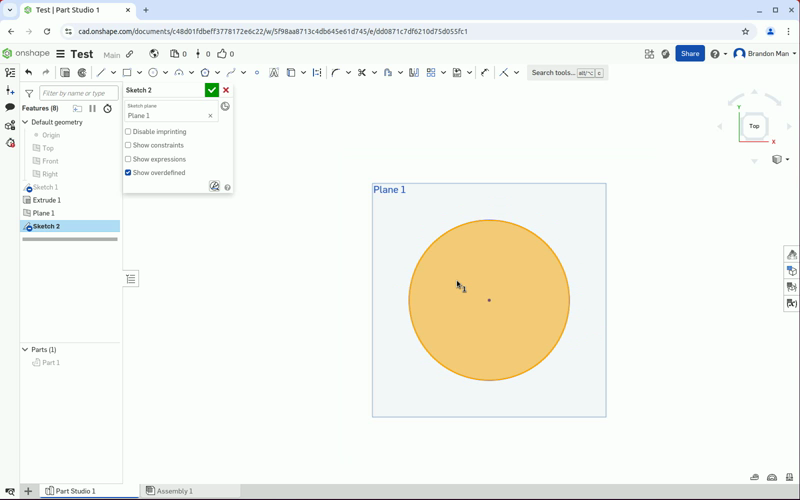
scroll(-6)
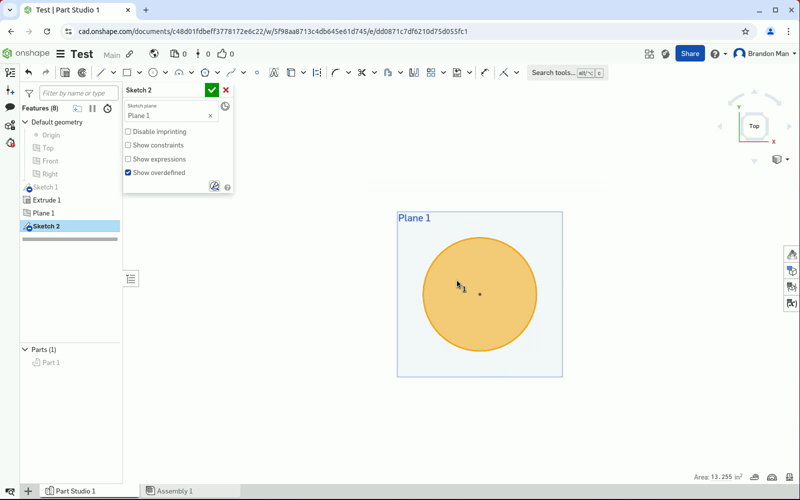
scroll(-6)
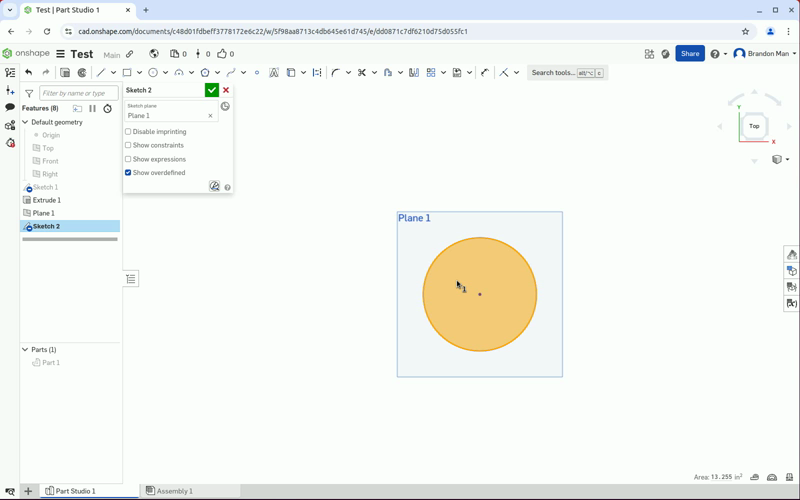
scroll(-6)
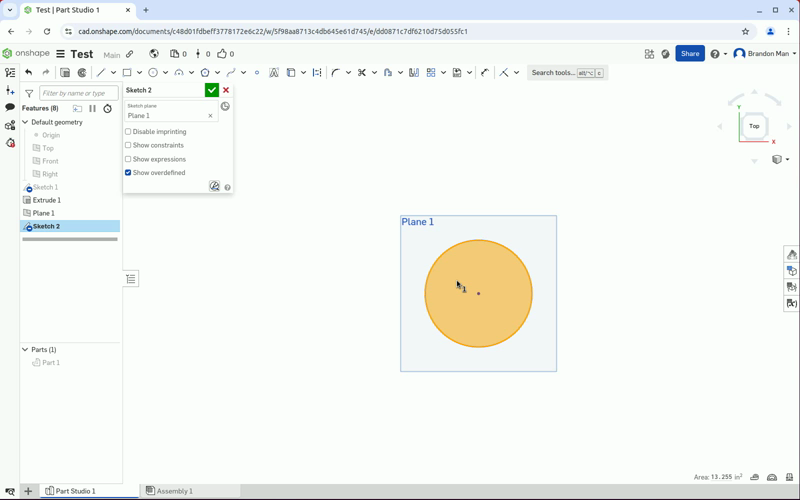
scroll(-6)
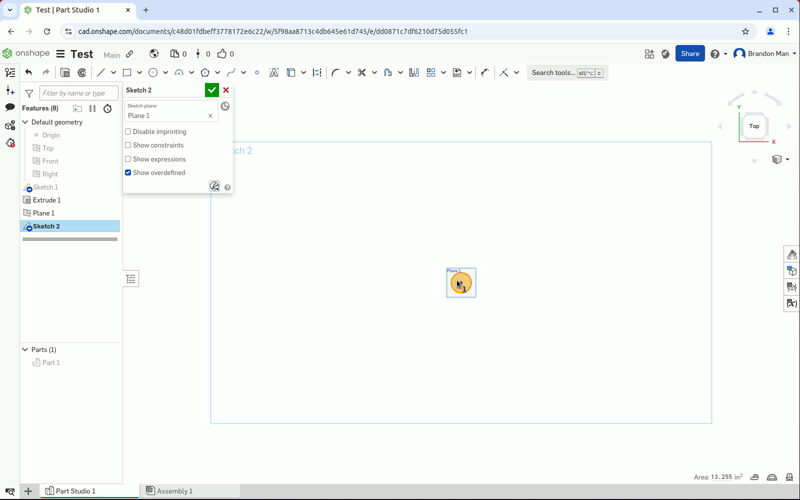
mouse_move(73, 352)
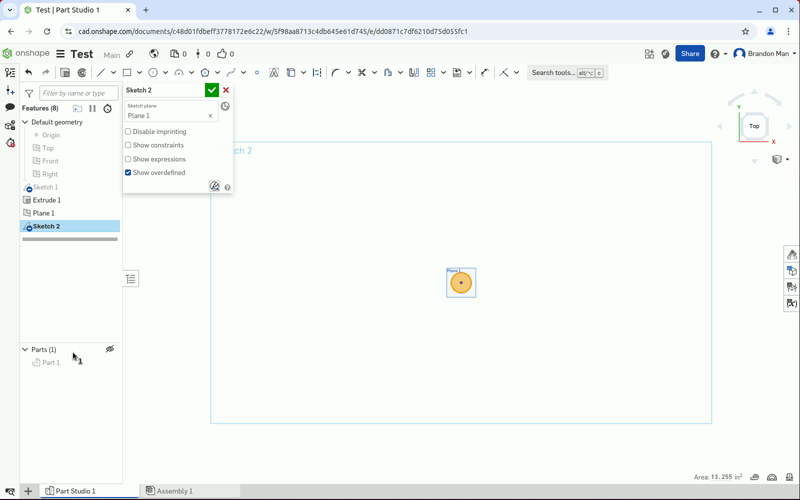
key(shift+y)
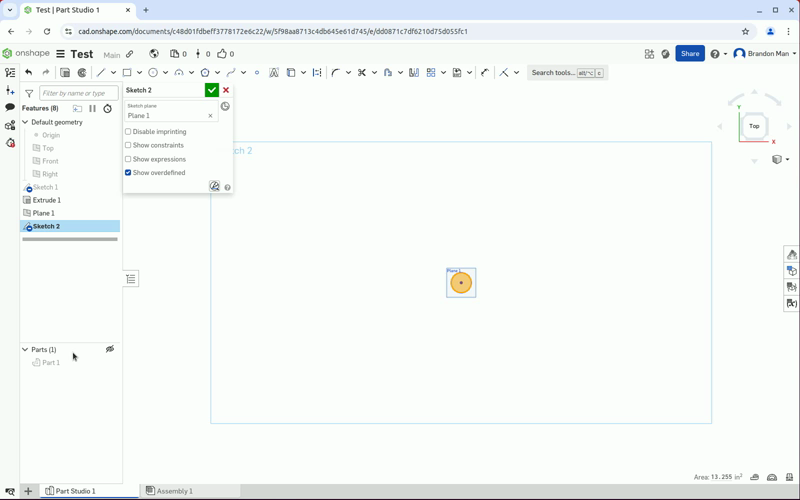
key(shift+e)
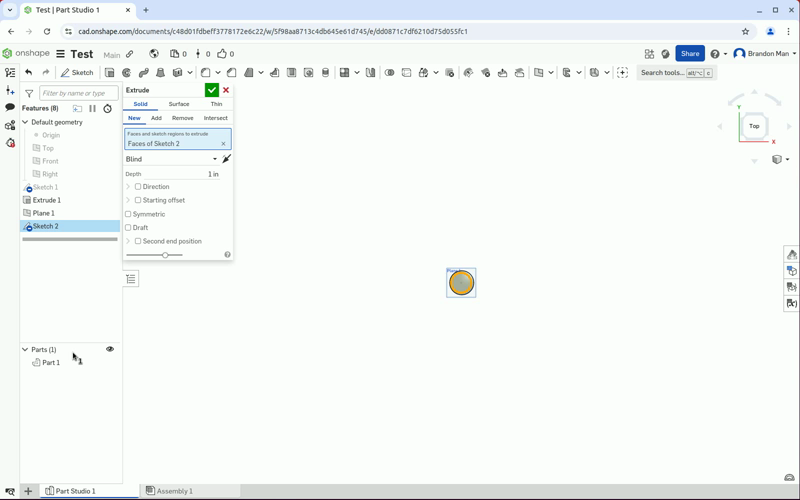
mouse_move(143, 106)
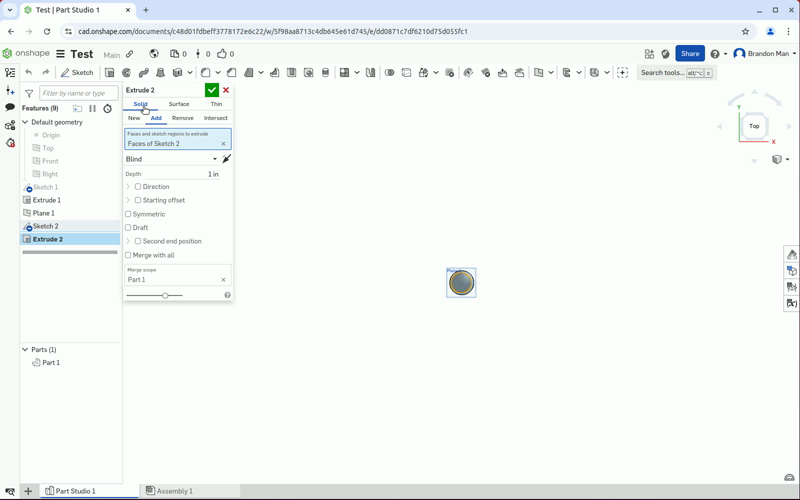
click(143, 106)
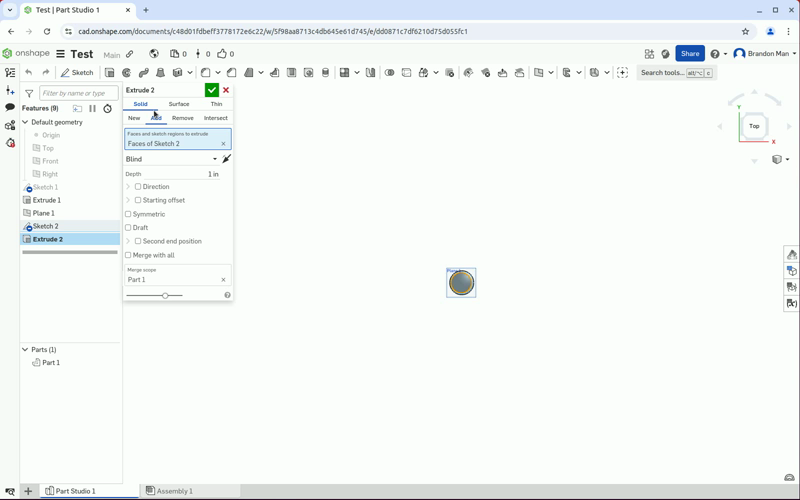
mouse_move(186, 120)
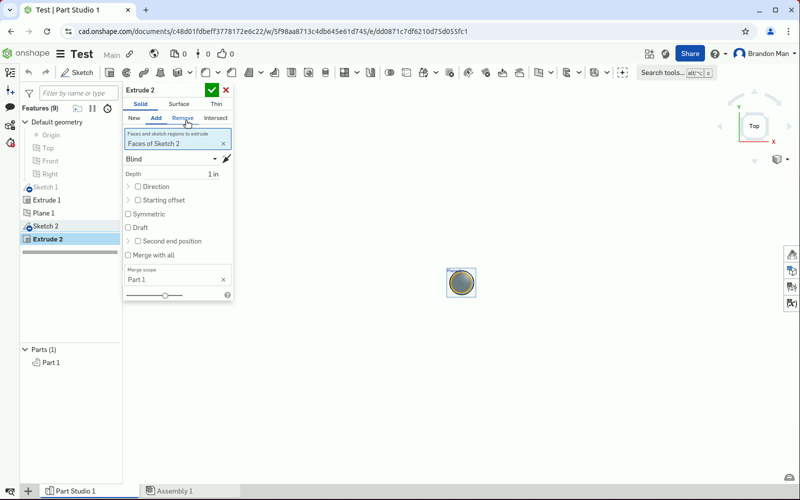
click(186, 120)
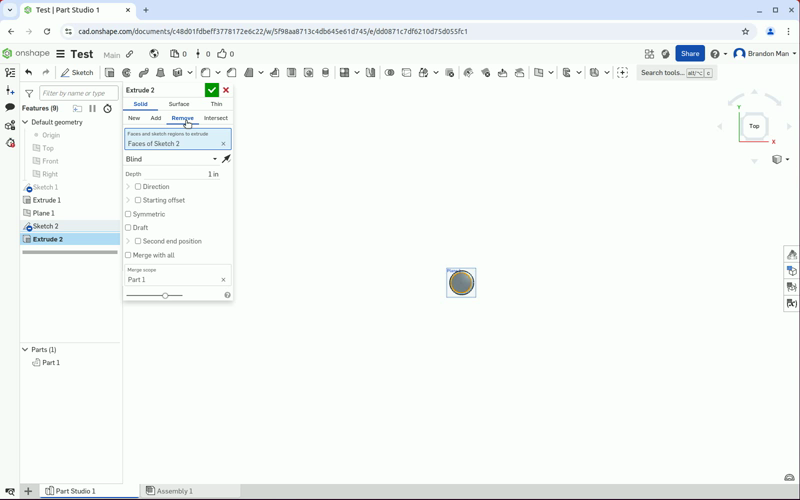
key(tab, 4)
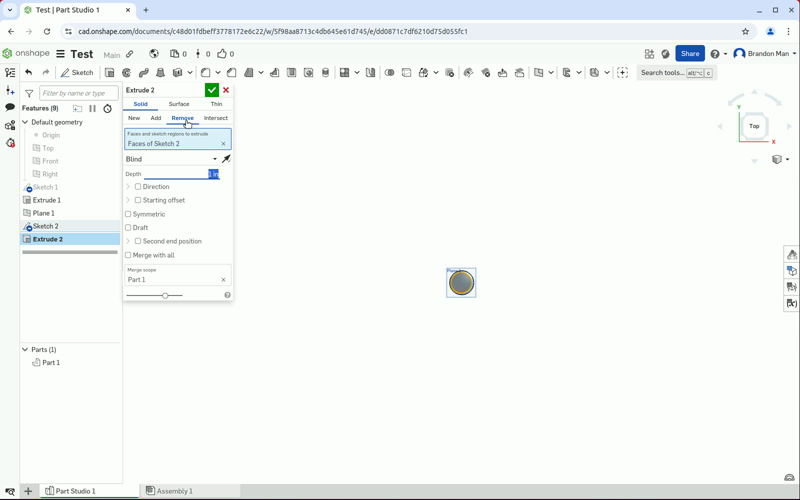
text(19.257)
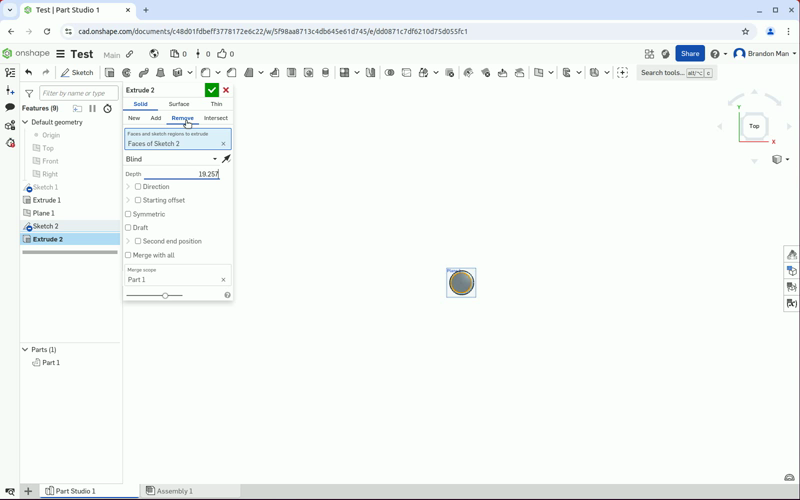
key(tab, 6)
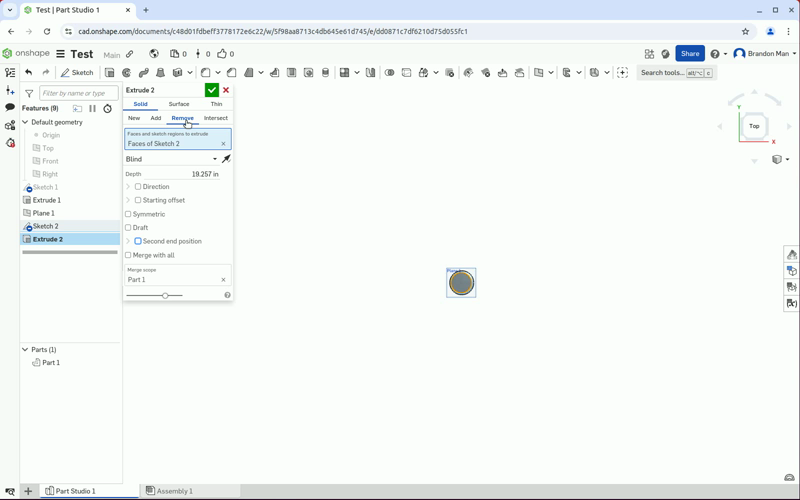
key(space)
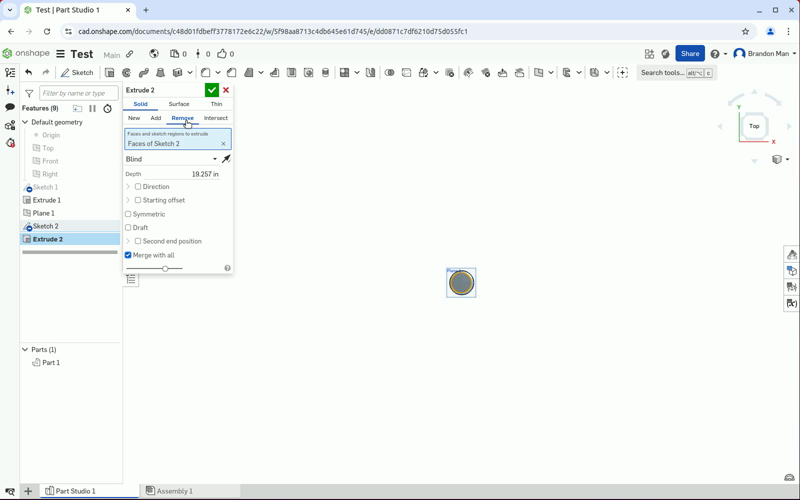
key(enter)
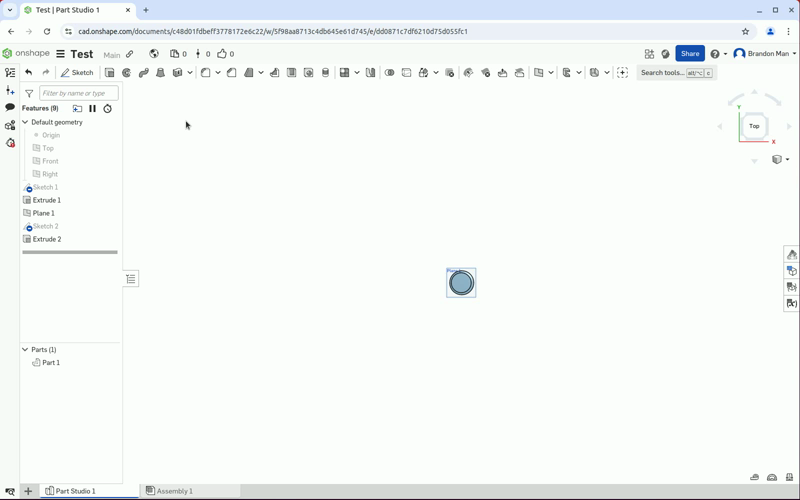
key(shift+h)
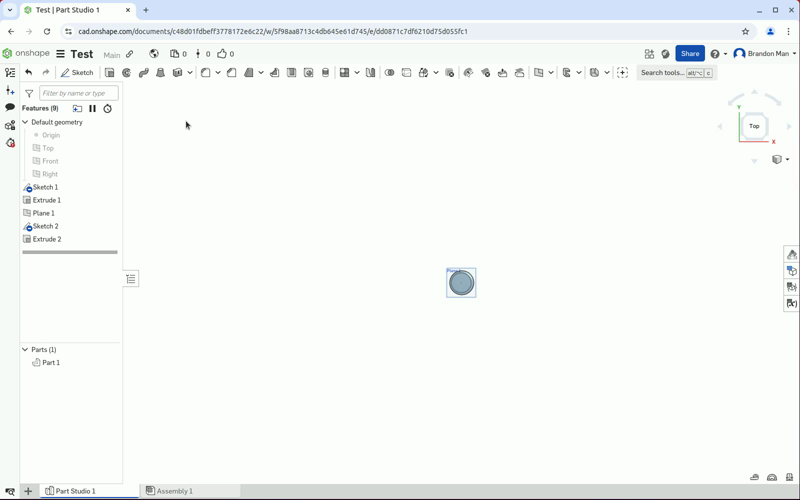
key(shift+h)
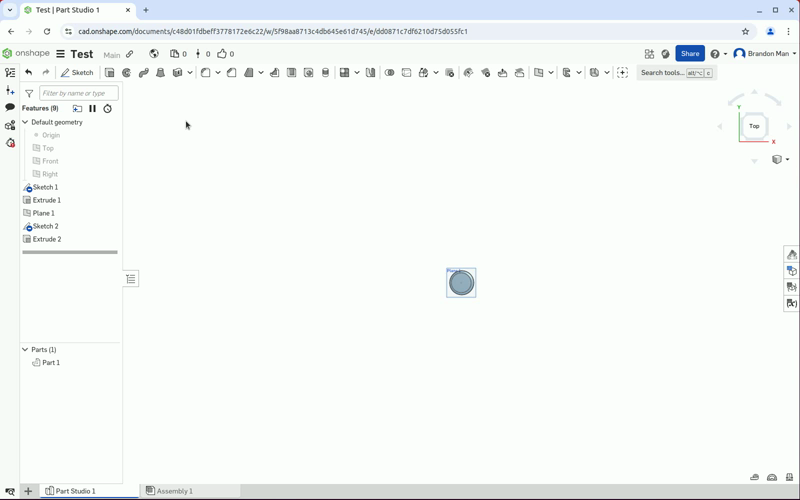
key(shift+7)
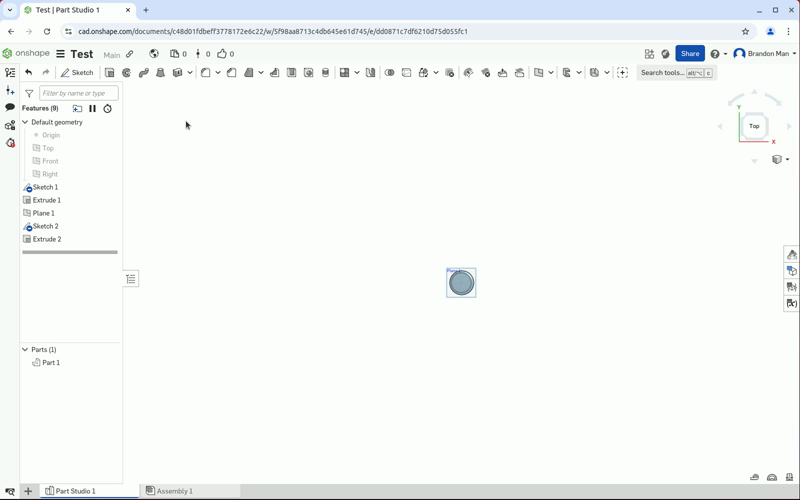
key(up, 3)
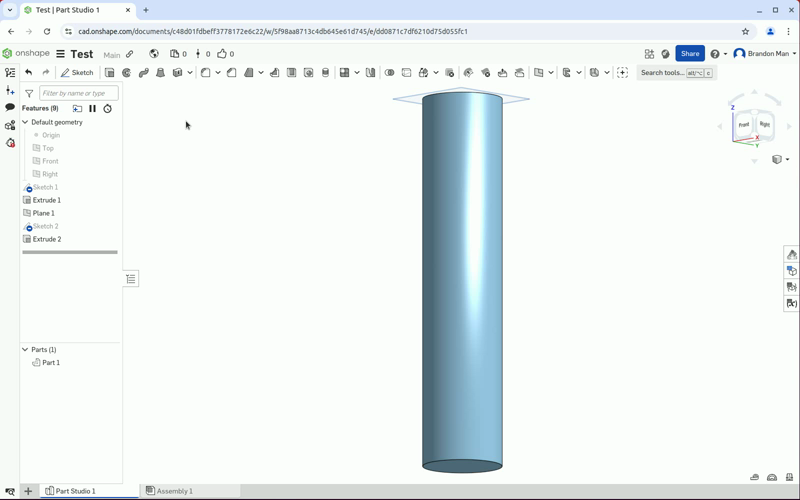
key(left, 3)
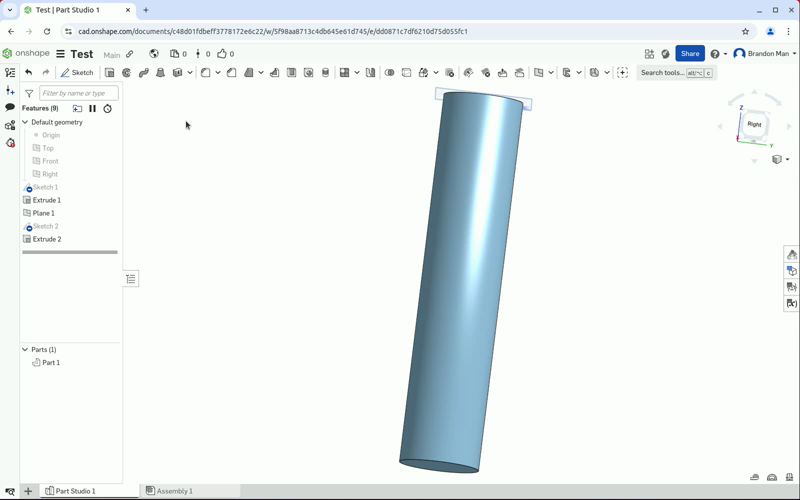
key(right, 3)
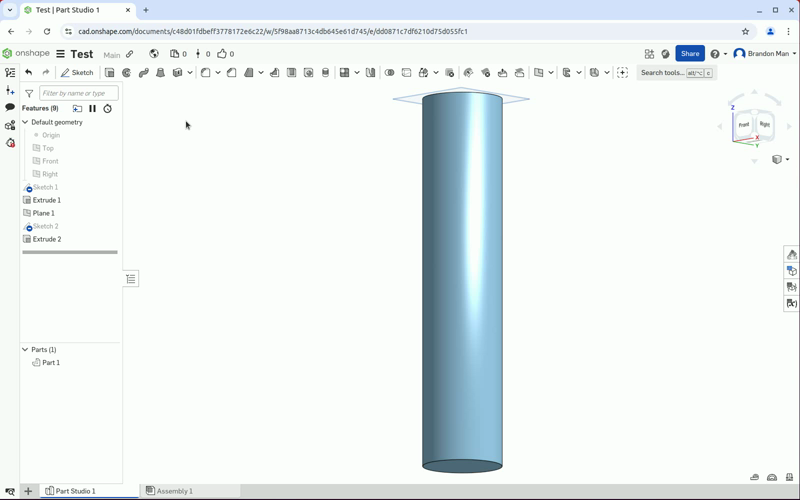
key(down, 3)
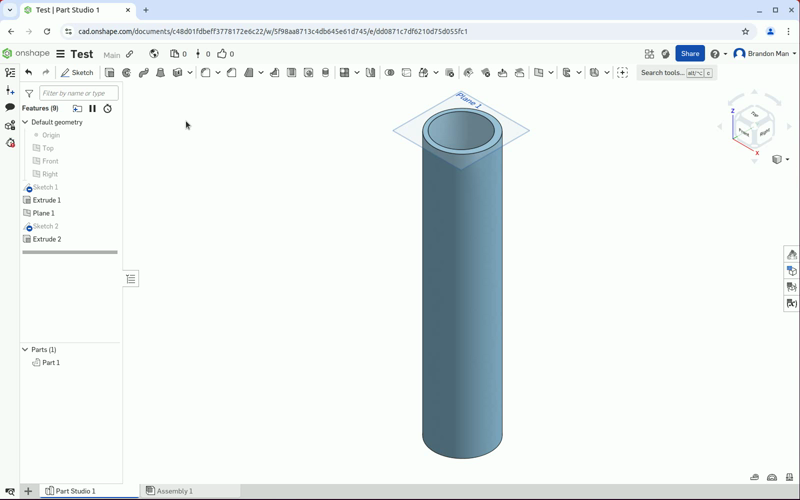
mouse_move(73, 189)
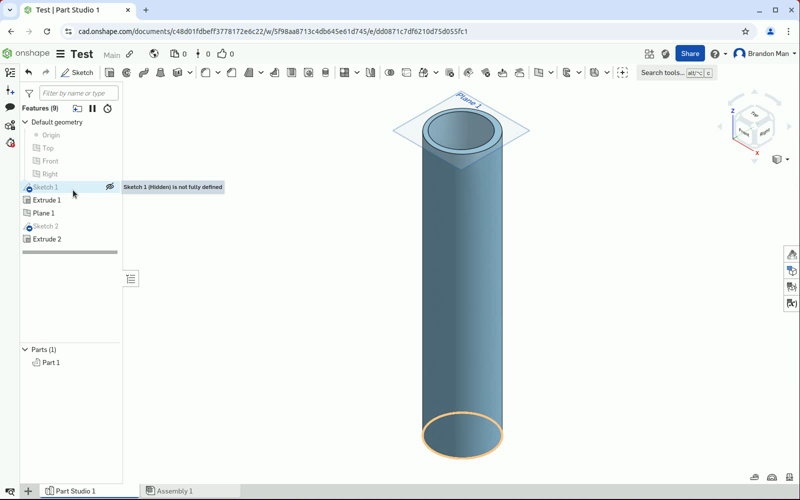
click(73, 189)